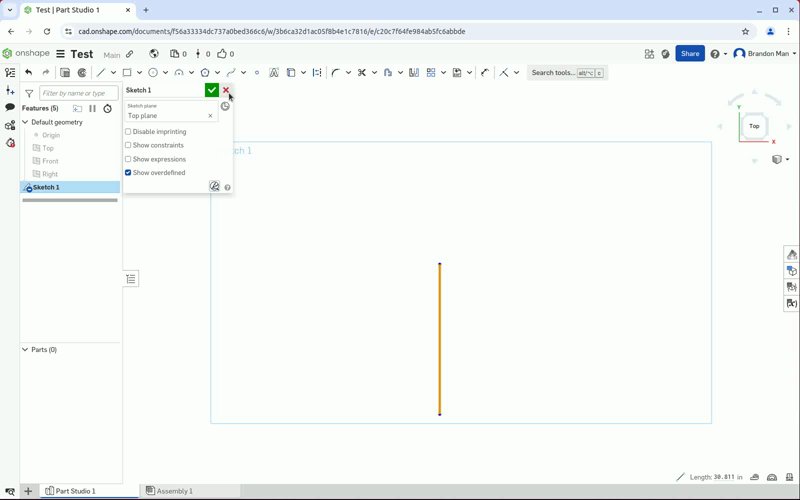
key(shift+h)
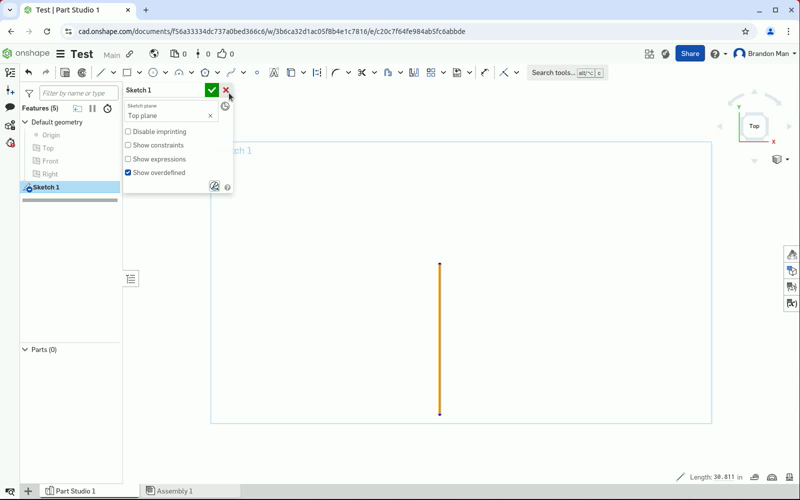
key(shift+s)
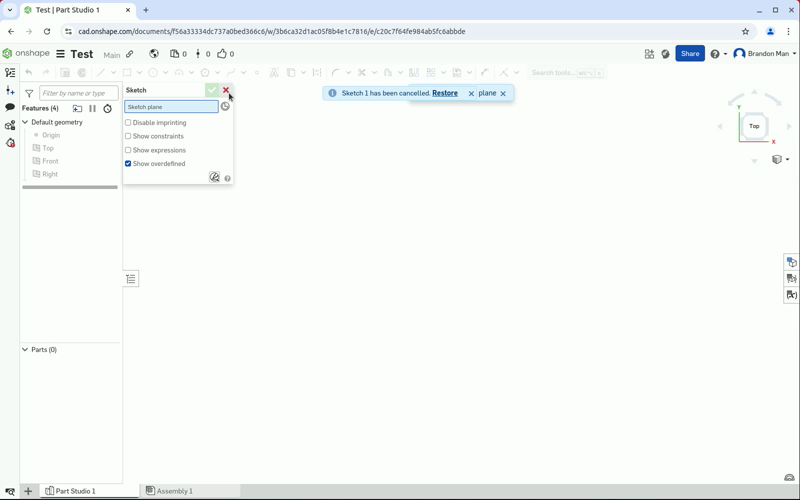
mouse_move(73, 150)
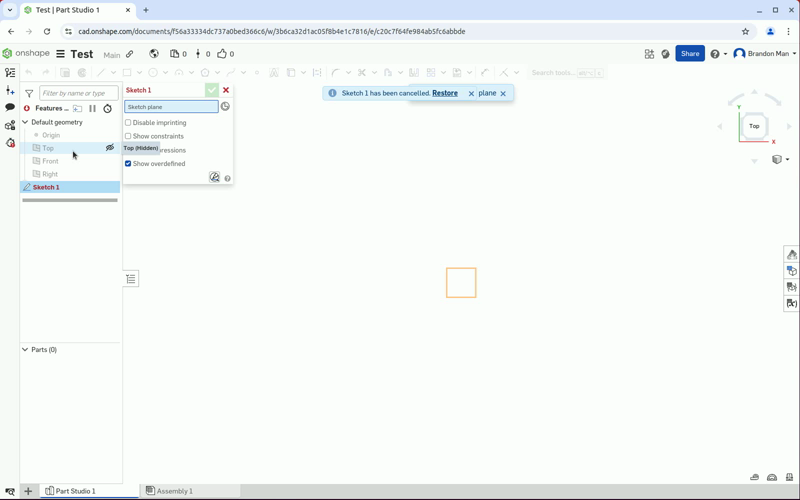
click(73, 150)
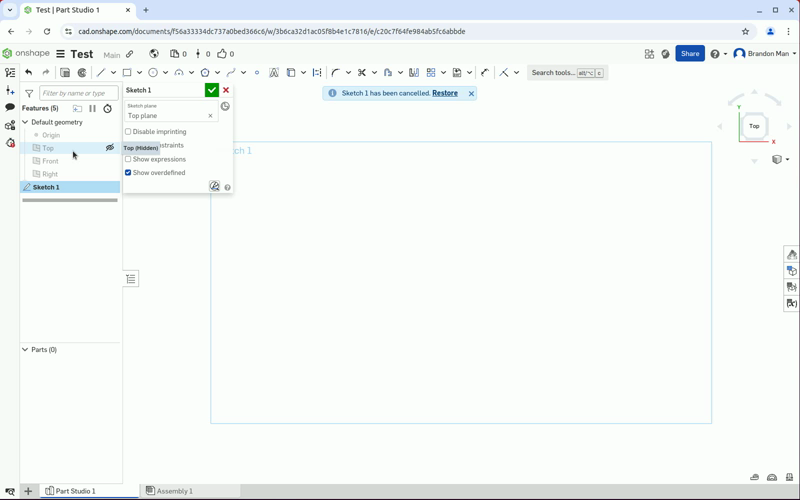
mouse_move(73, 352)
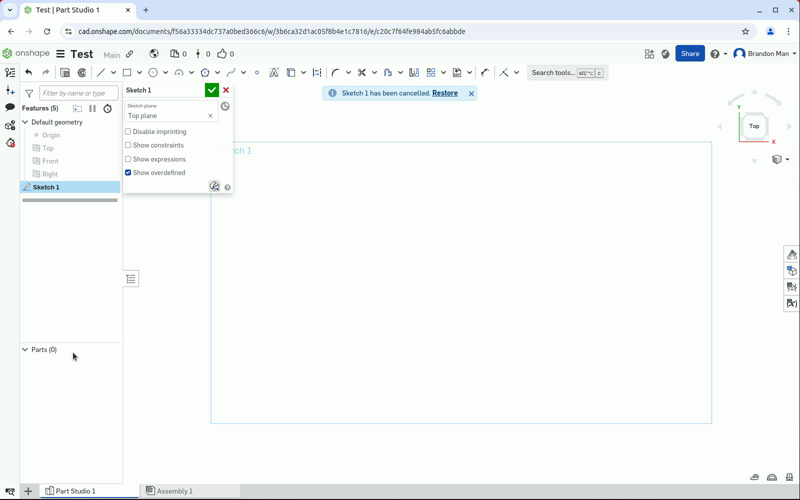
key(y)
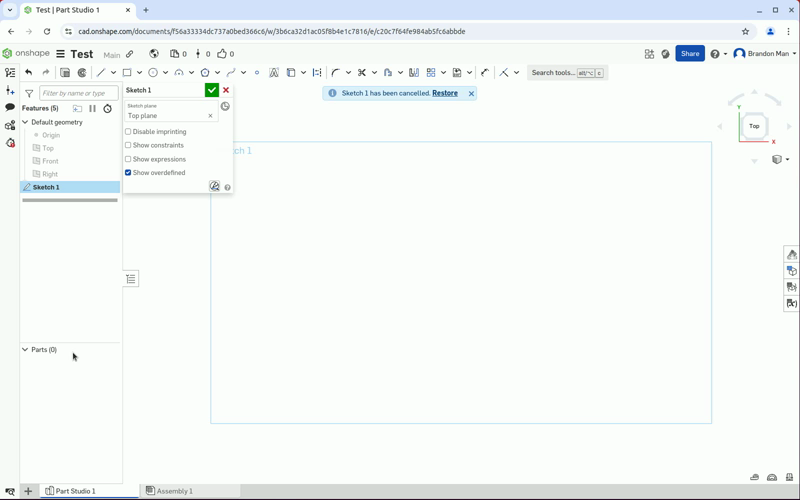
key(c)
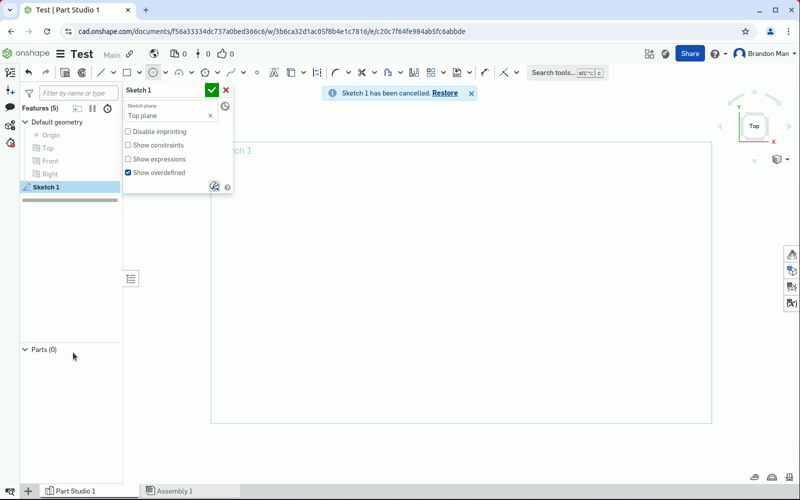
key_down(shift)
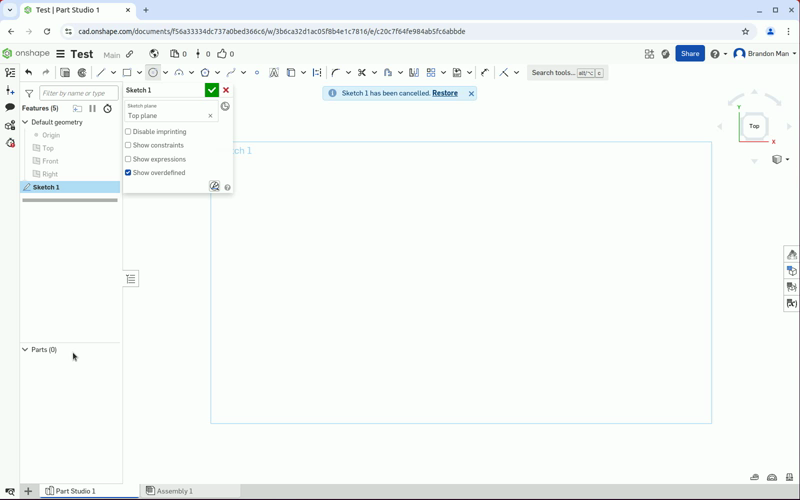
mouse_move(461, 282)
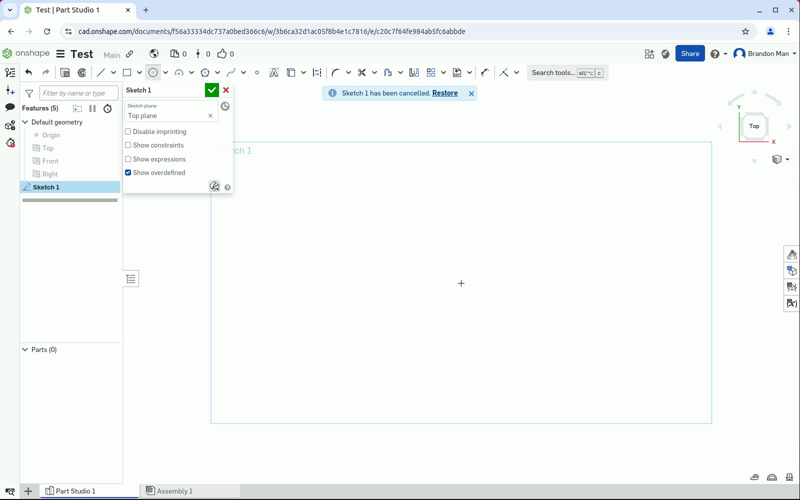
click(461, 282)
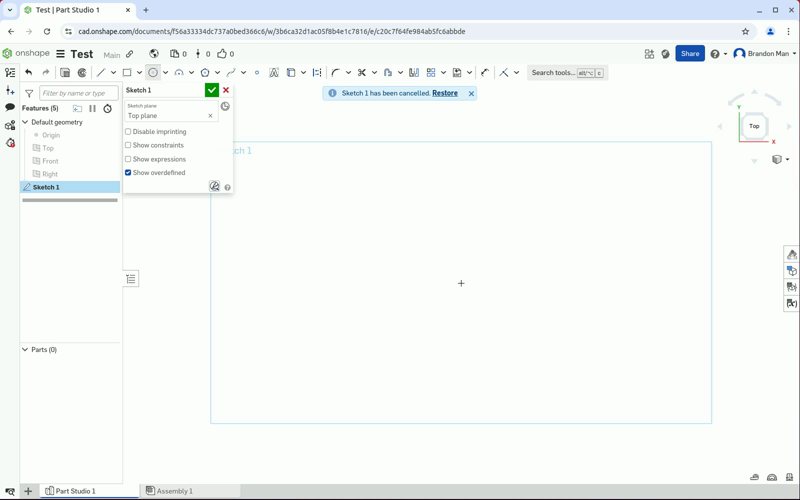
key_up(shift)
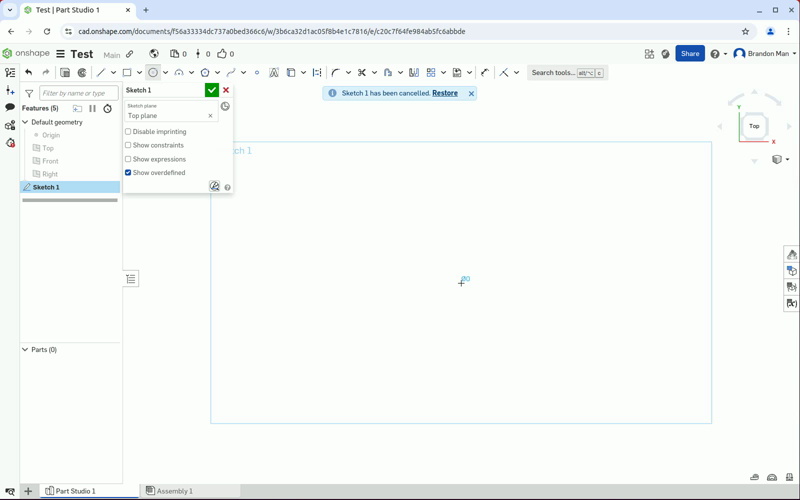
mouse_move(479, 282)
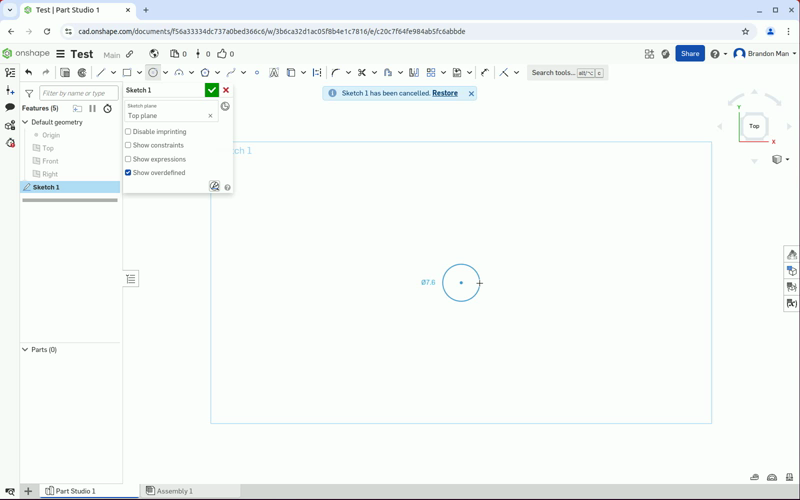
click(479, 282)
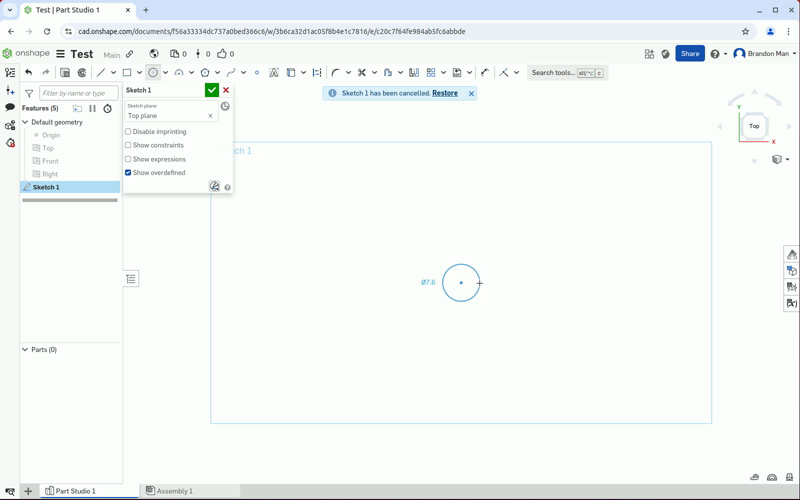
key(esc)
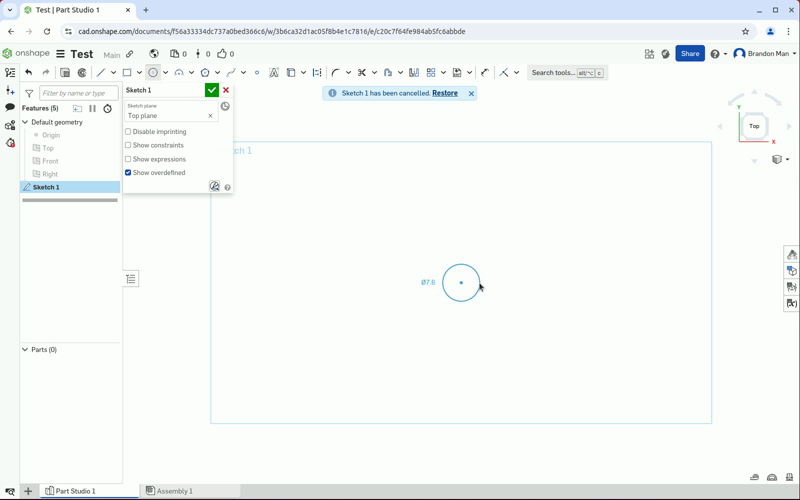
key(c)
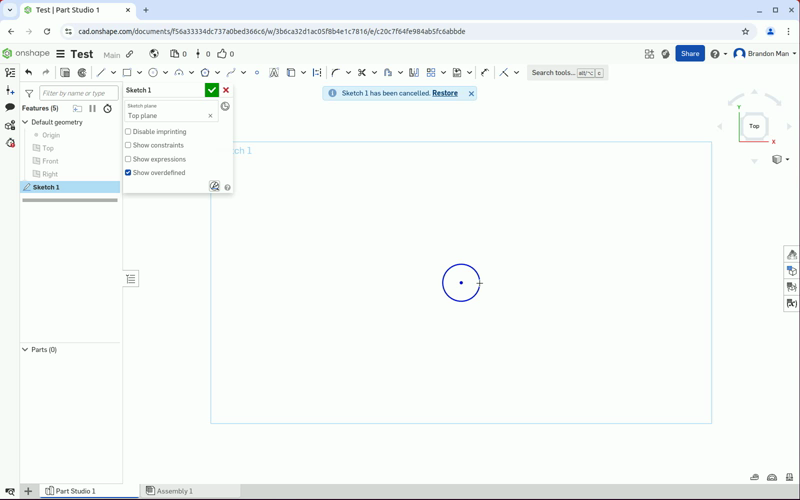
key_down(shift)
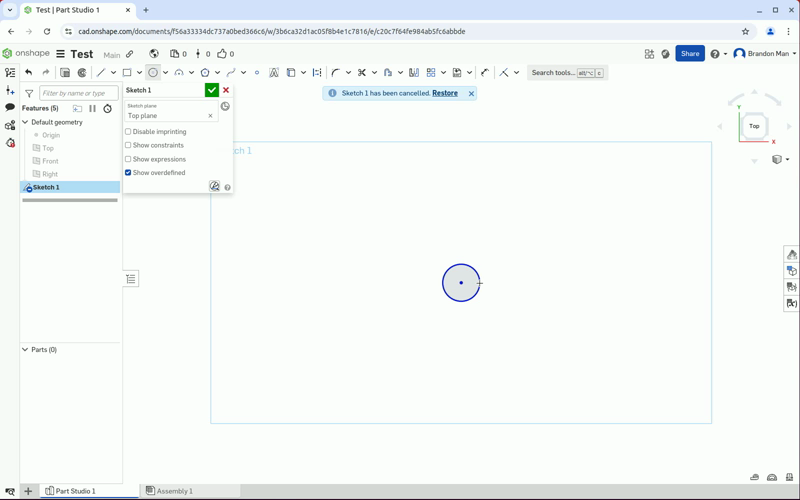
mouse_move(461, 282)
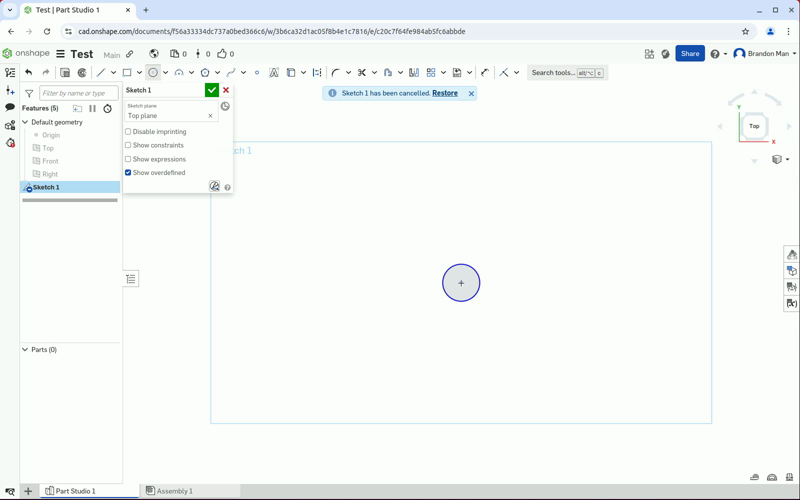
click(461, 282)
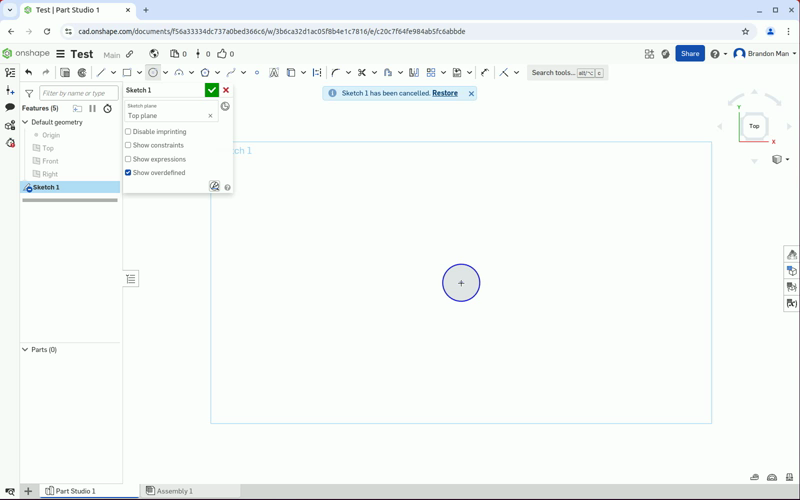
key_up(shift)
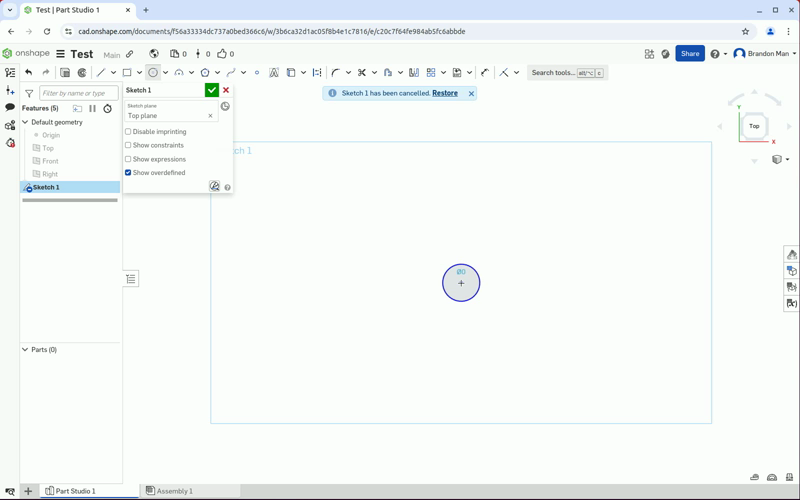
mouse_move(477, 282)
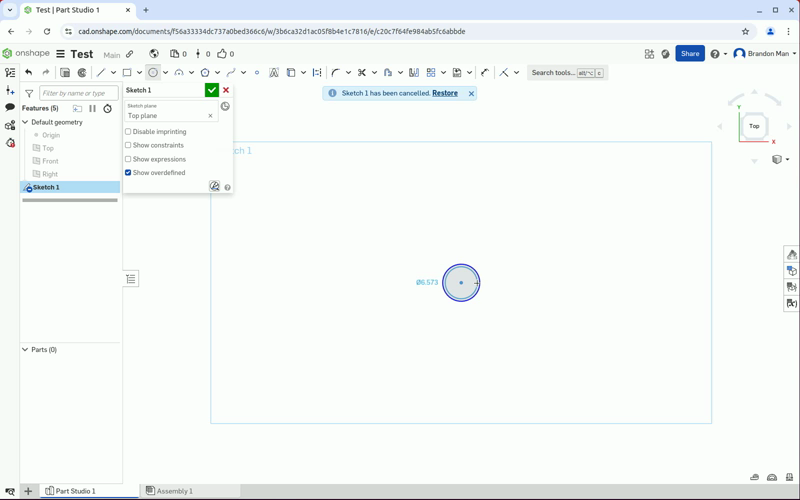
scroll(6)
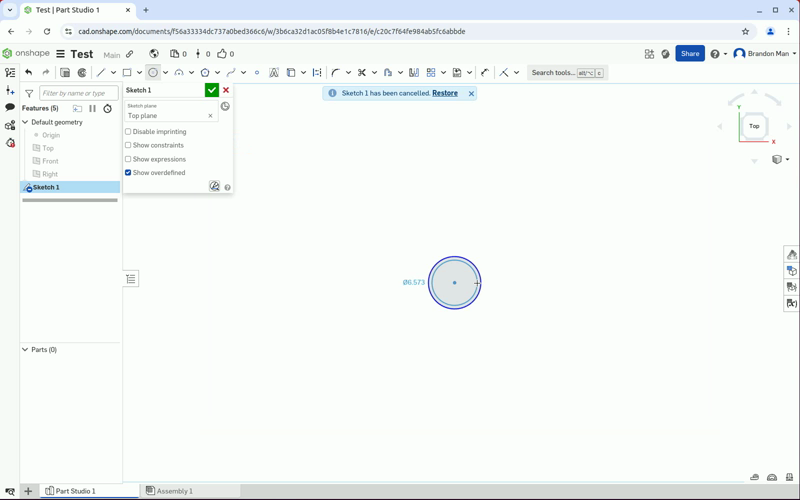
scroll(6)
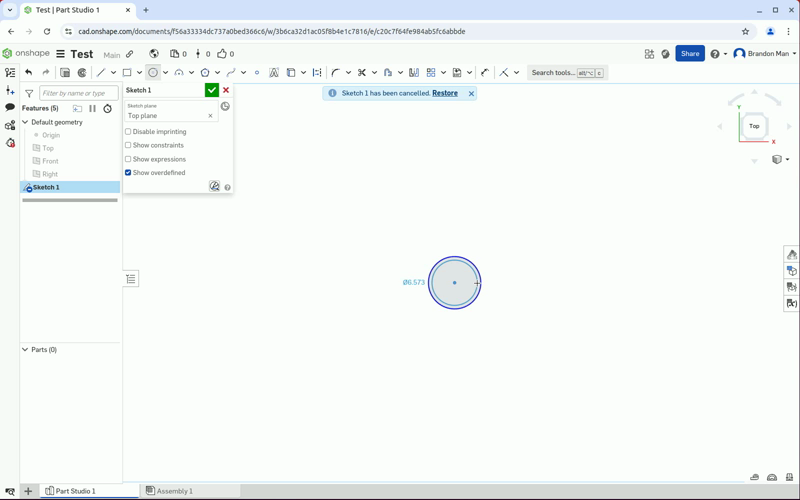
scroll(6)
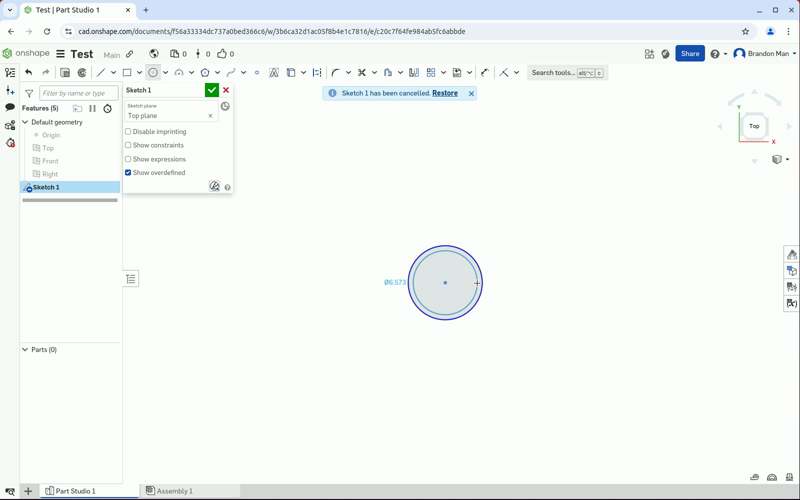
scroll(6)
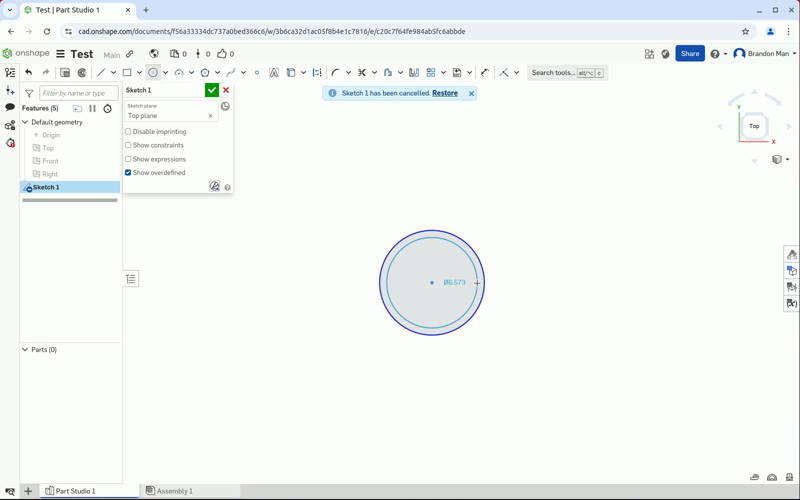
scroll(6)
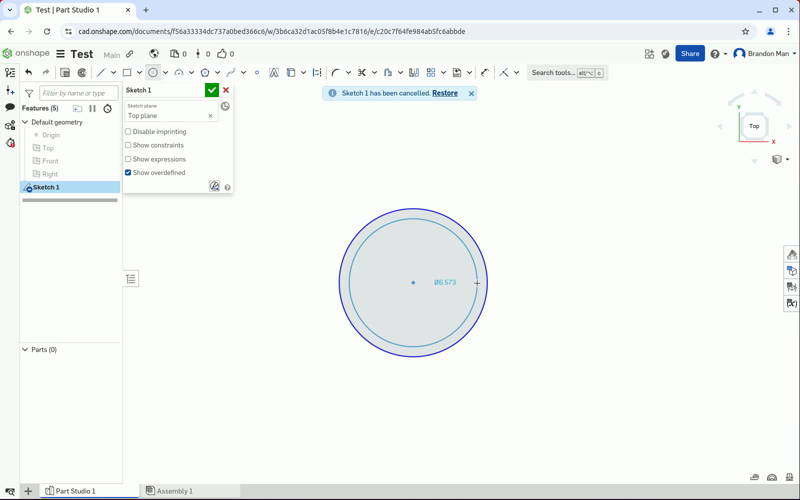
scroll(6)
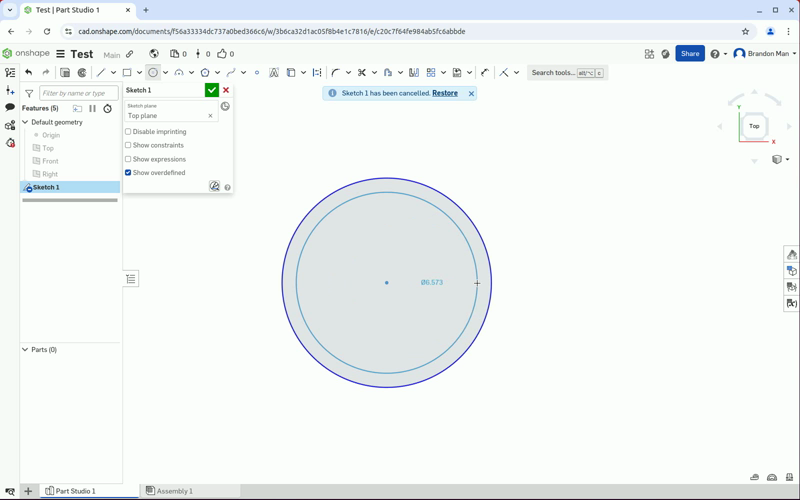
scroll(6)
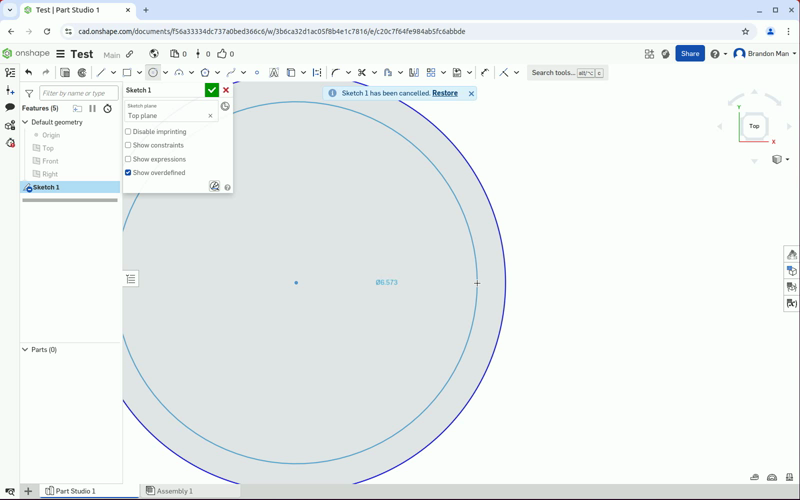
click(477, 282)
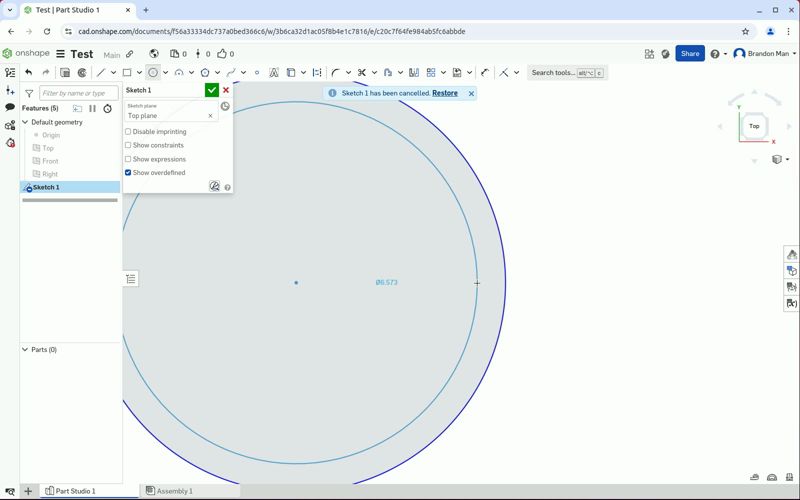
scroll(-6)
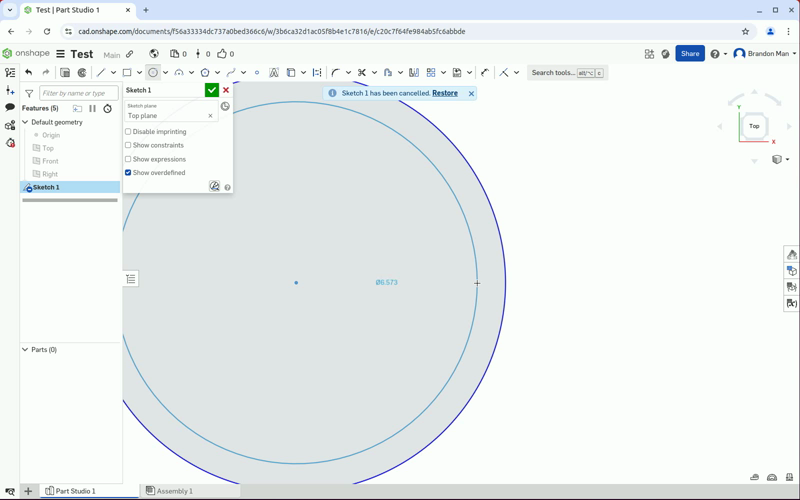
scroll(-6)
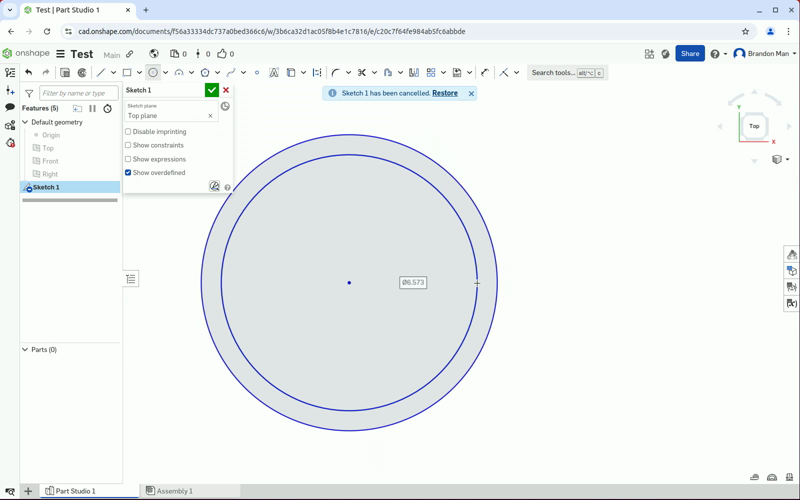
scroll(-6)
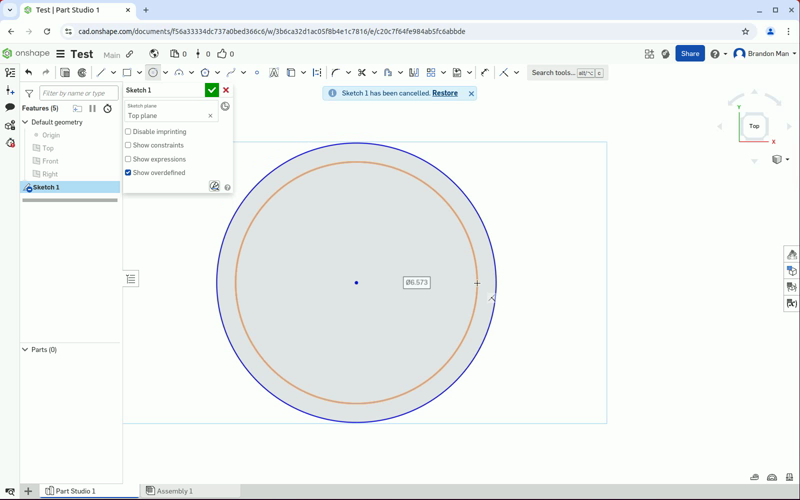
scroll(-6)
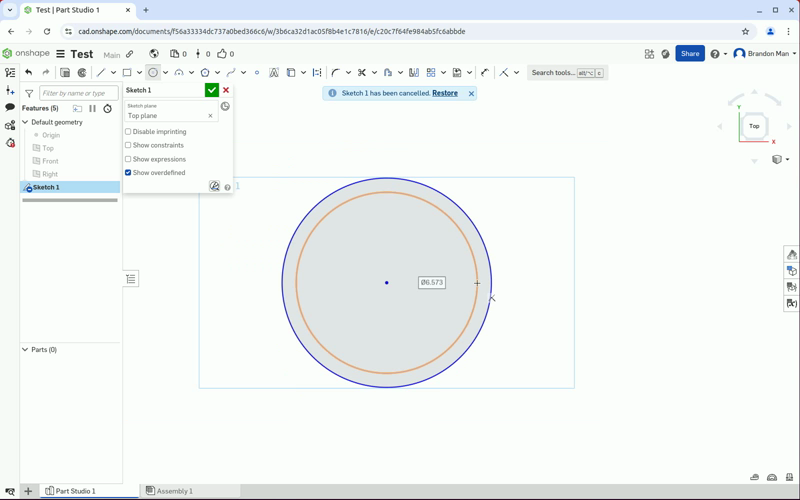
scroll(-6)
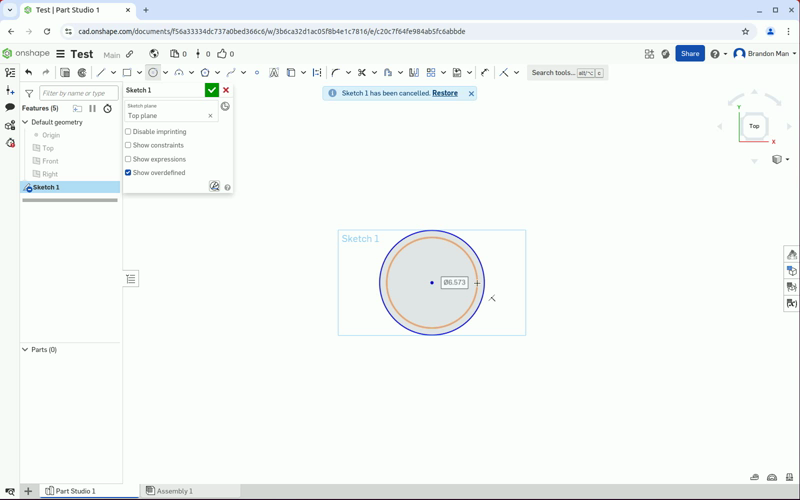
scroll(-6)
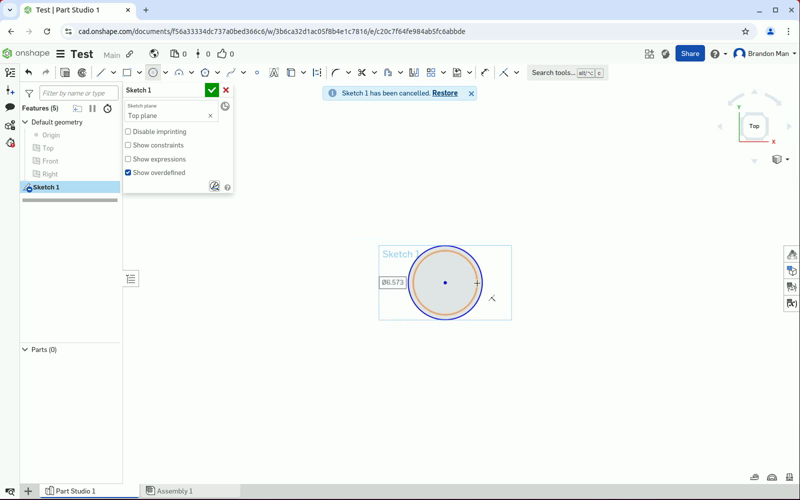
scroll(-6)
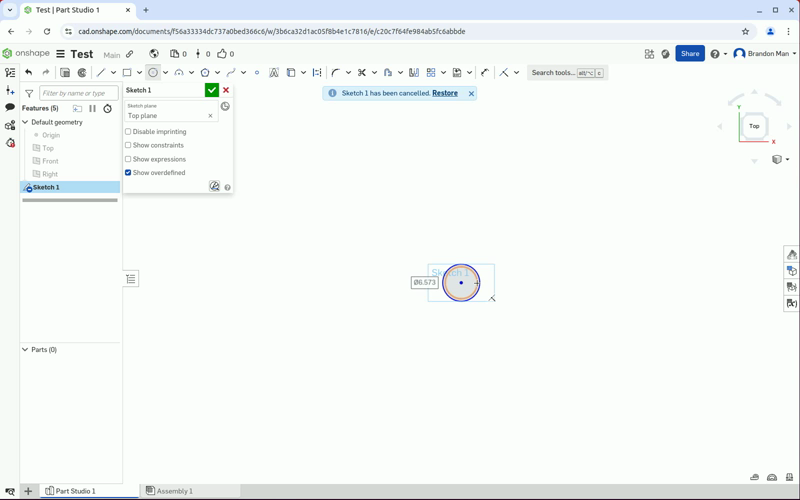
key(esc)
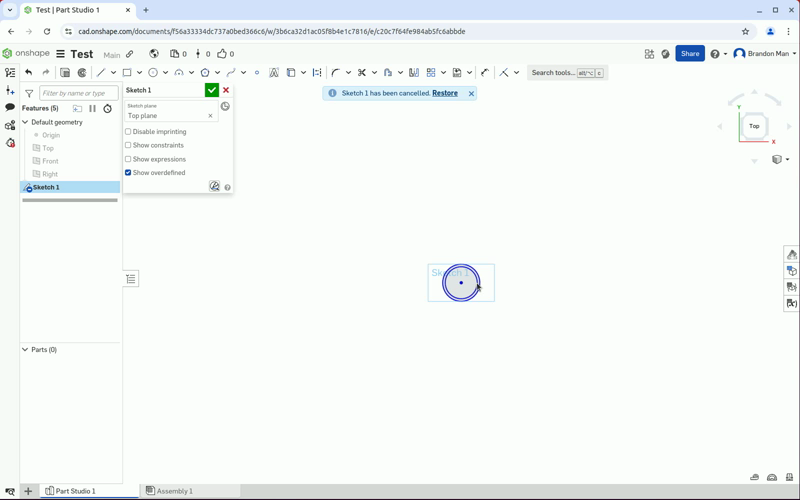
mouse_move(453, 298)
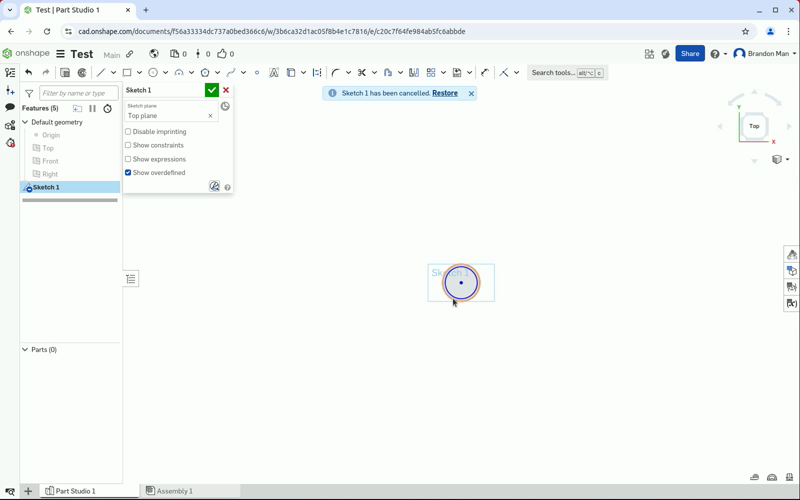
scroll(6)
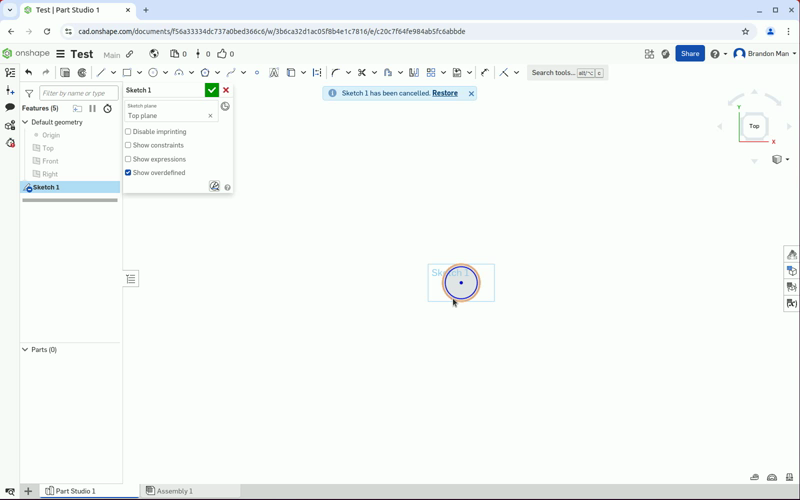
scroll(6)
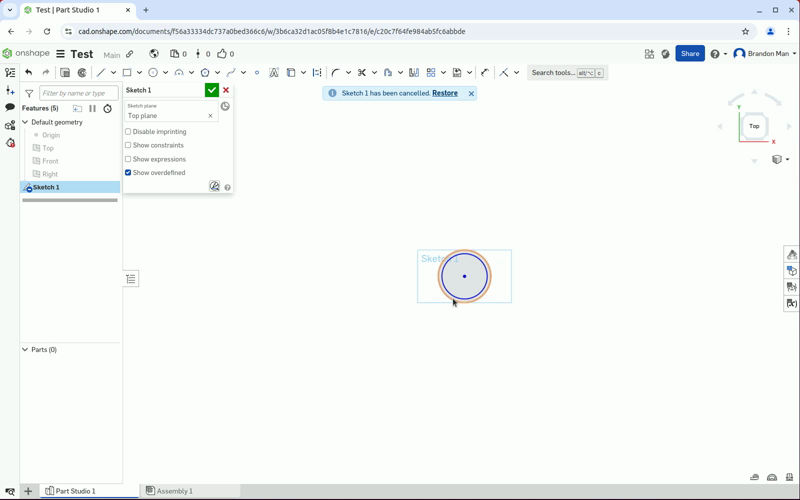
scroll(6)
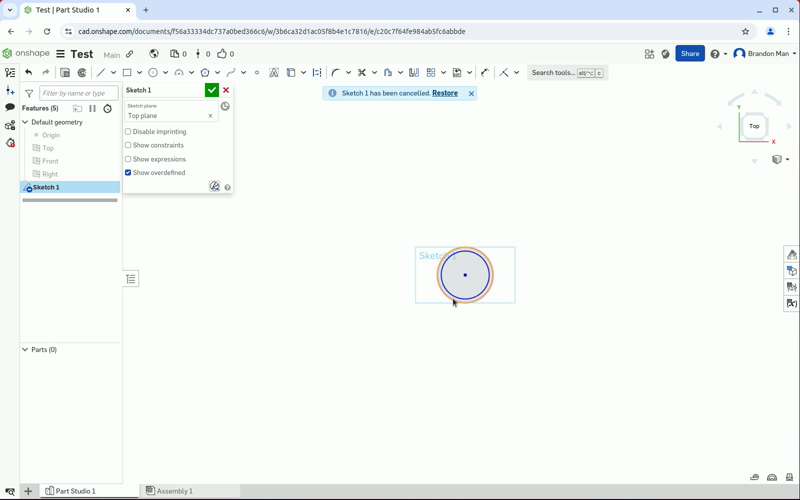
scroll(6)
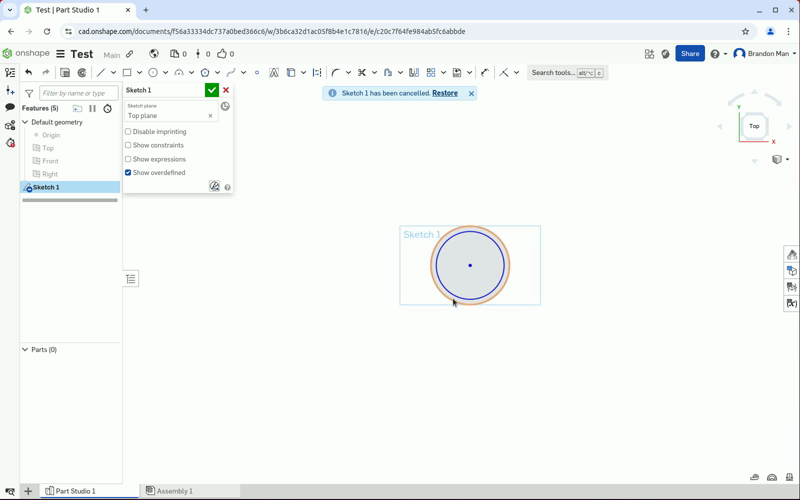
scroll(6)
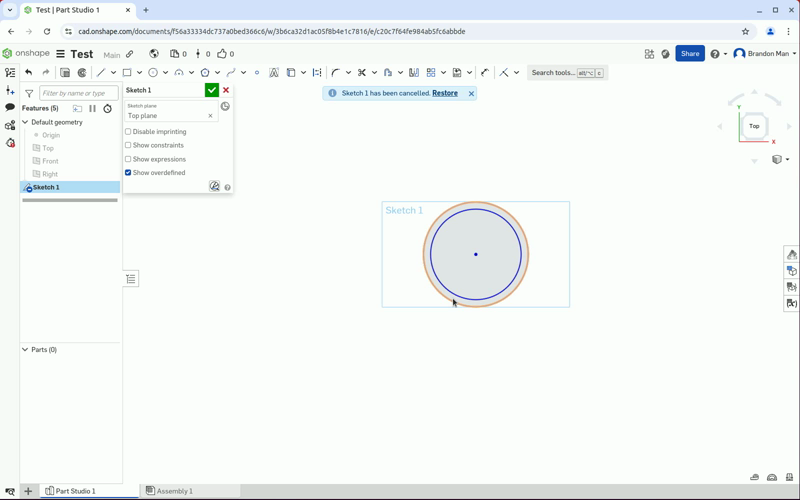
scroll(6)
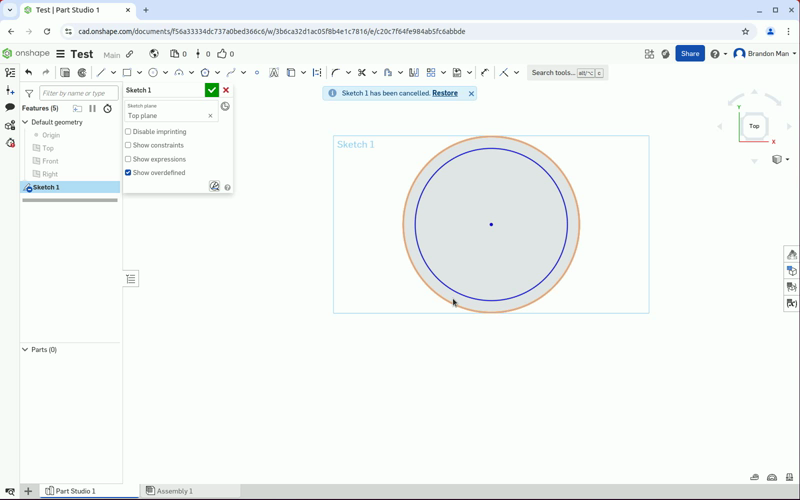
scroll(6)
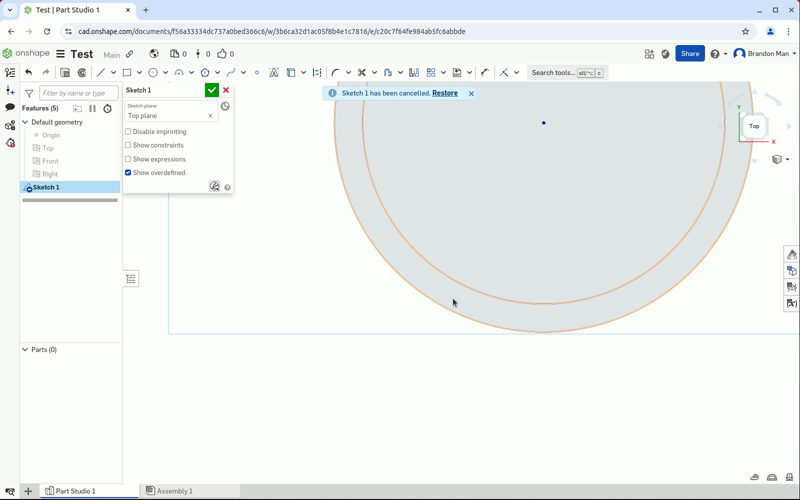
click(453, 298)
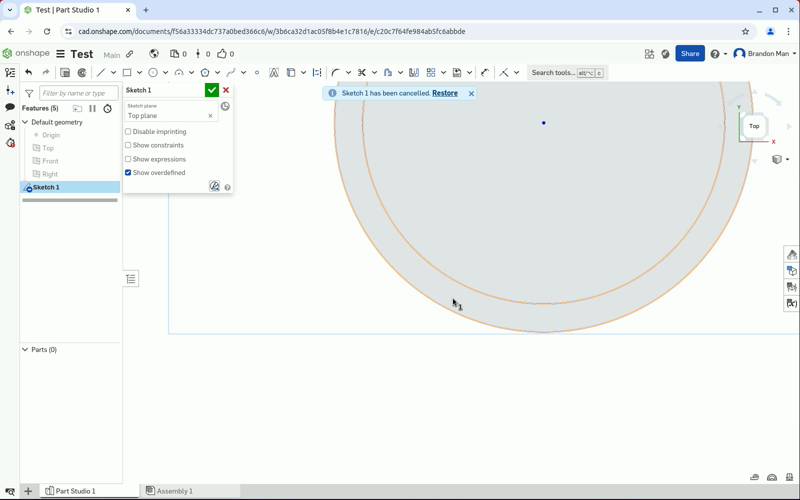
scroll(-6)
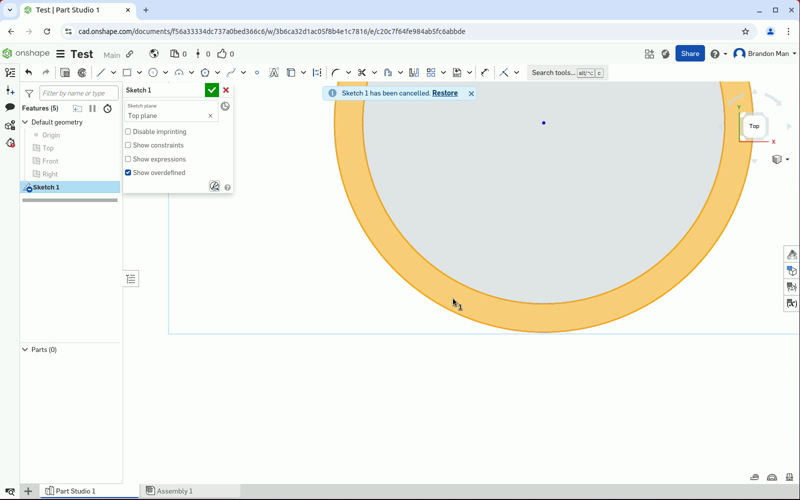
scroll(-6)
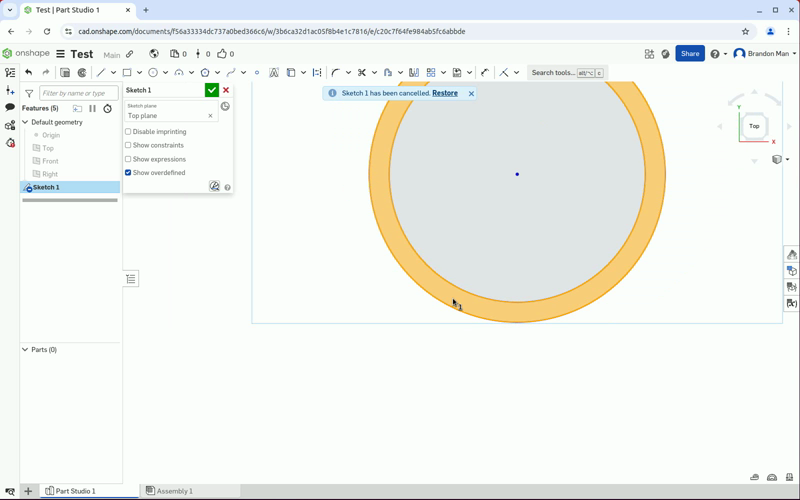
scroll(-6)
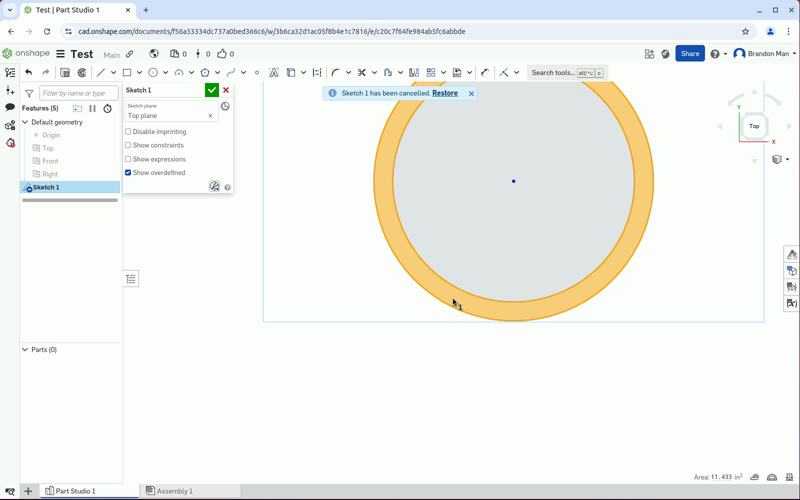
scroll(-6)
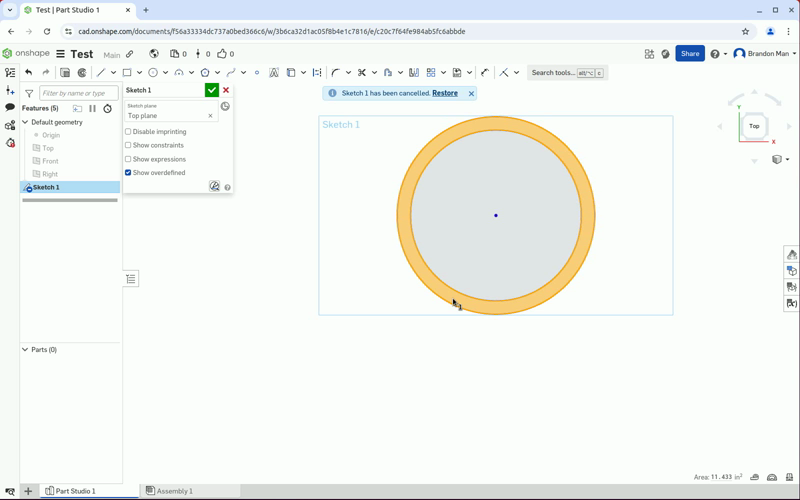
scroll(-6)
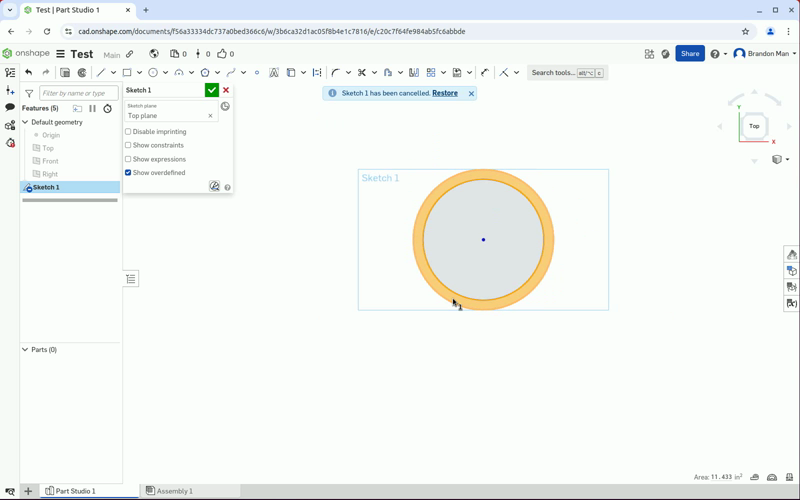
scroll(-6)
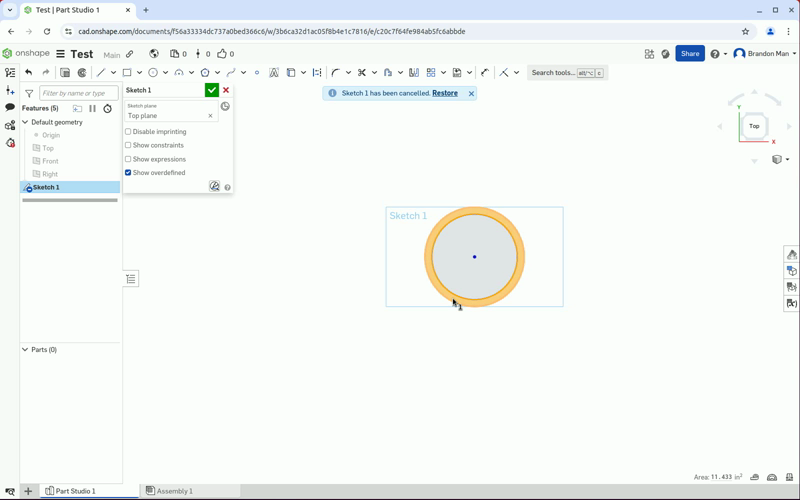
scroll(-6)
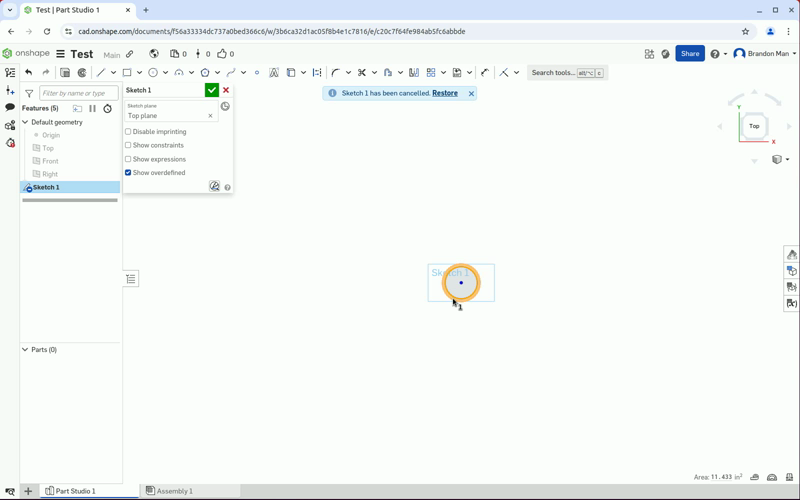
mouse_move(73, 352)
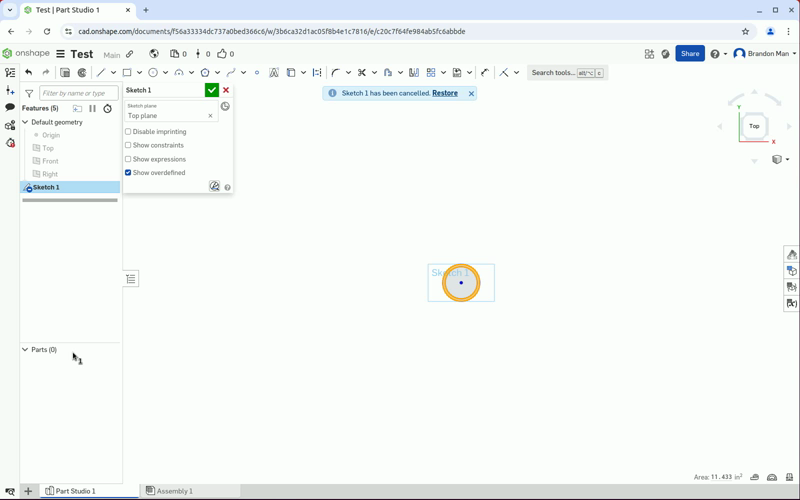
key(shift+y)
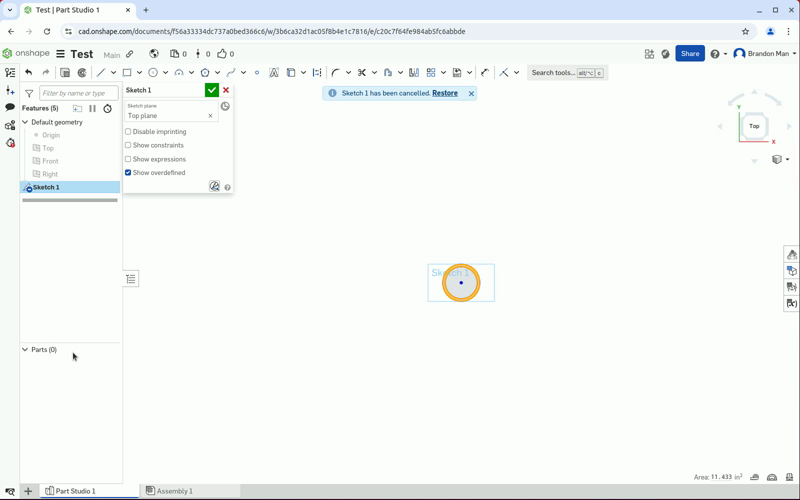
key(shift+e)
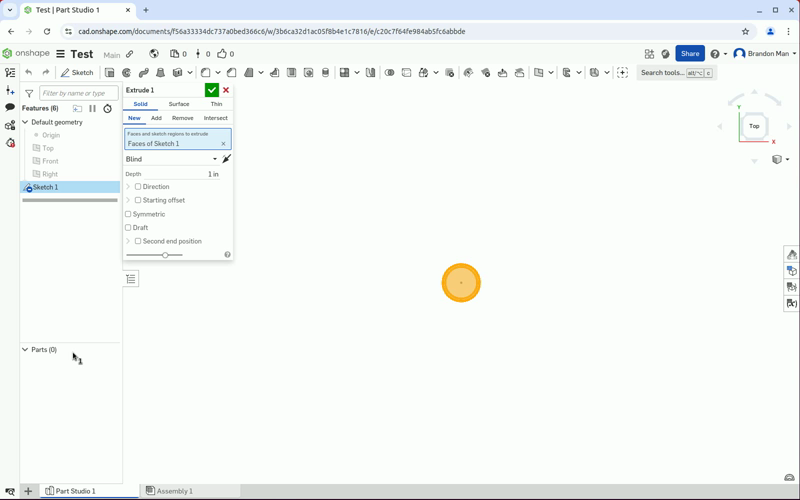
mouse_move(143, 106)
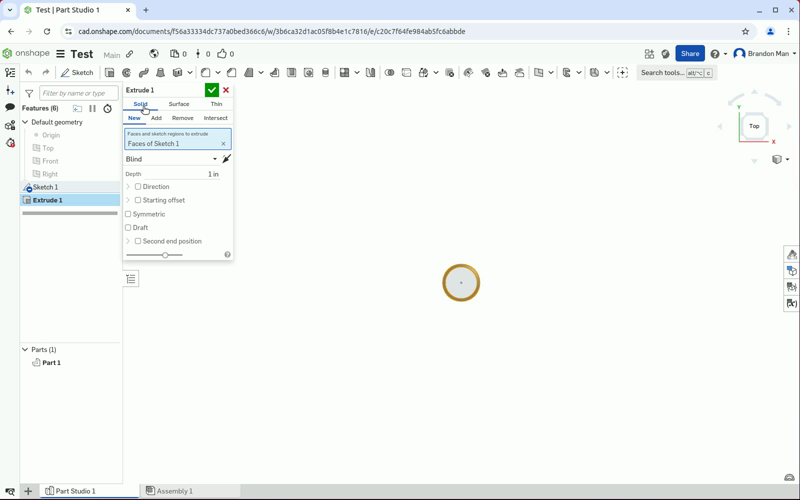
click(143, 106)
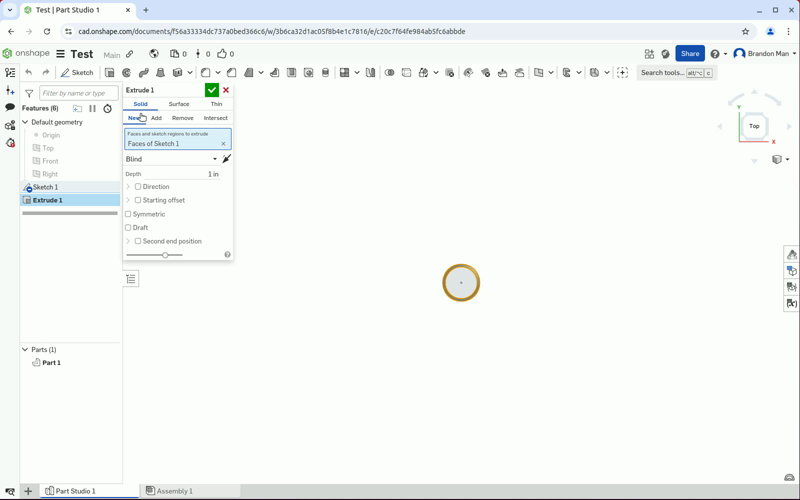
mouse_move(137, 120)
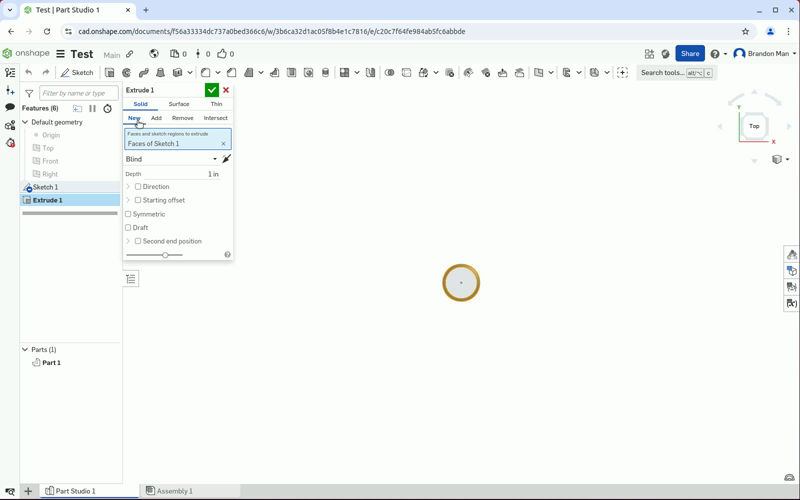
click(137, 120)
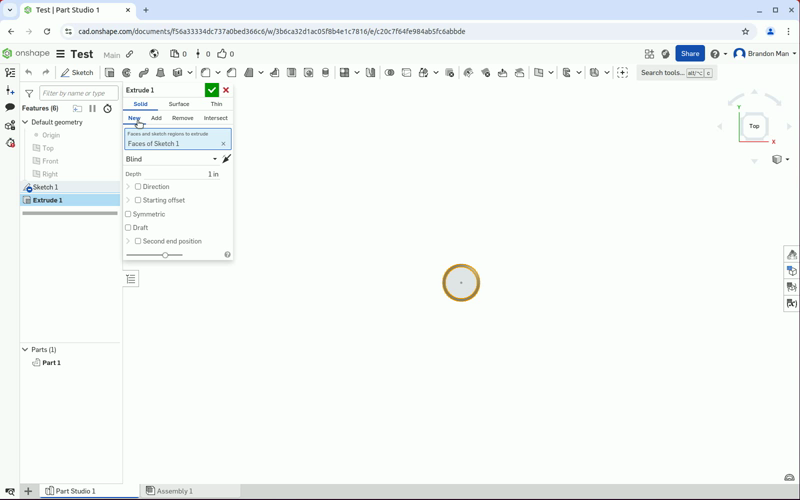
key(tab, 4)
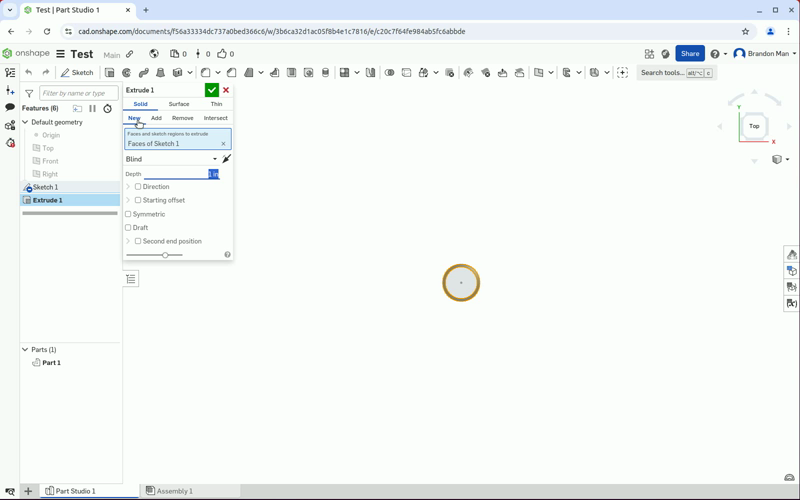
text(23.108)
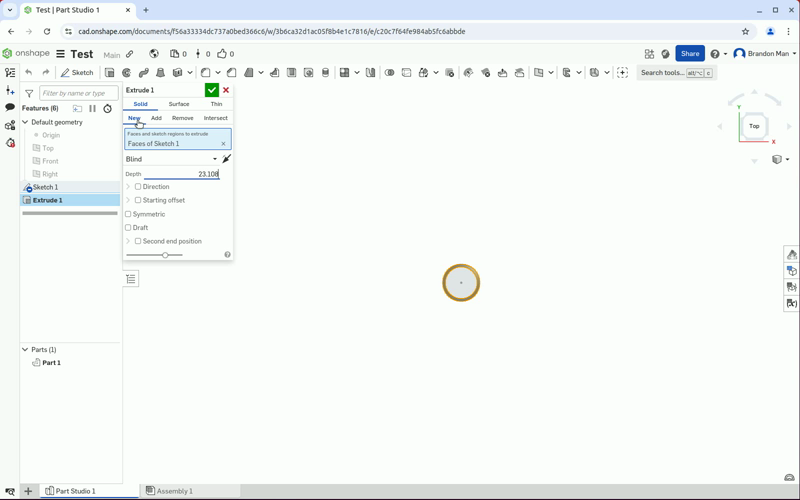
key(enter)
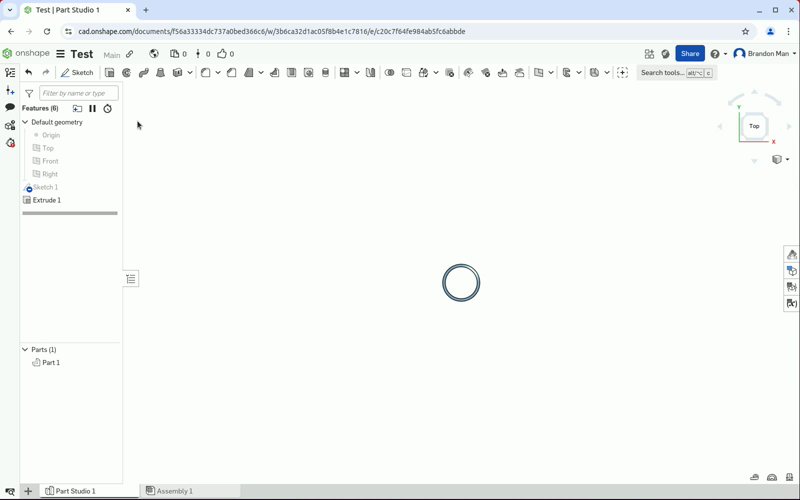
key(shift+h)
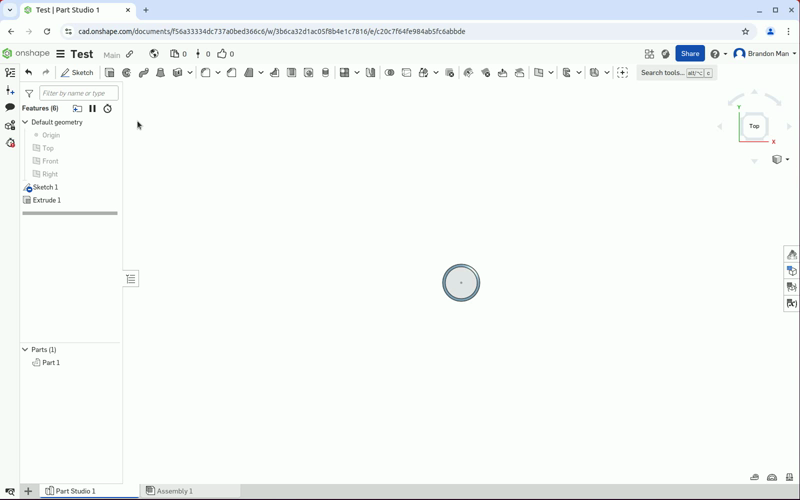
key(shift+h)
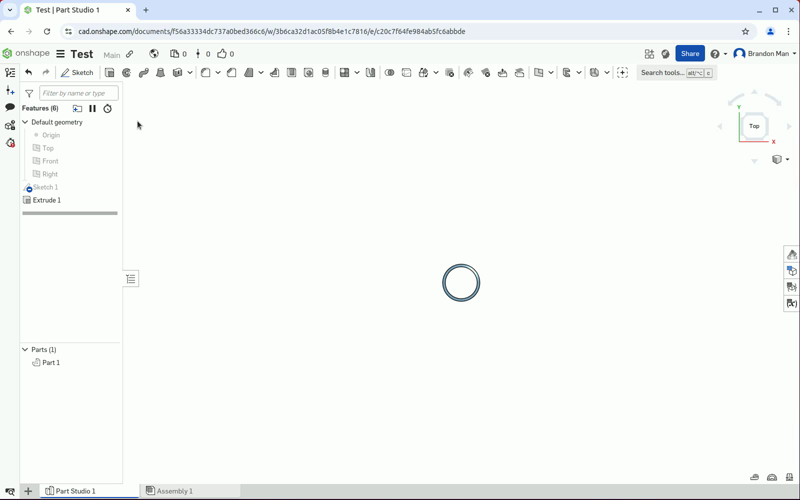
mouse_move(73, 189)
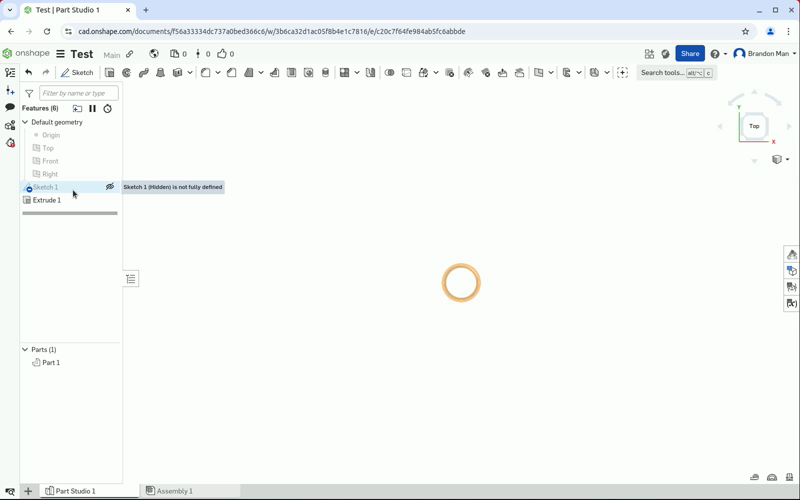
click(73, 189)
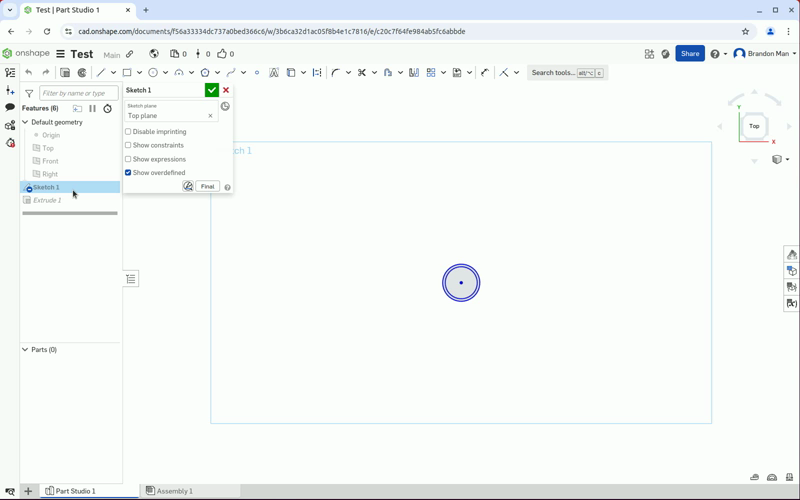
mouse_move(229, 92)
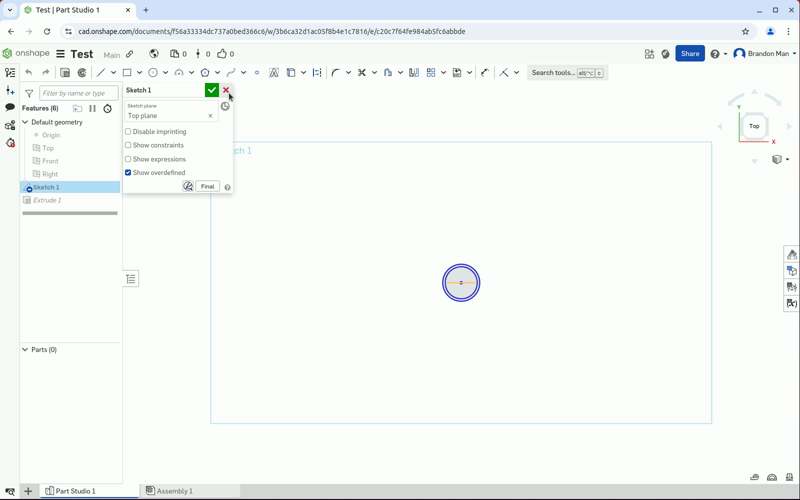
click(229, 92)
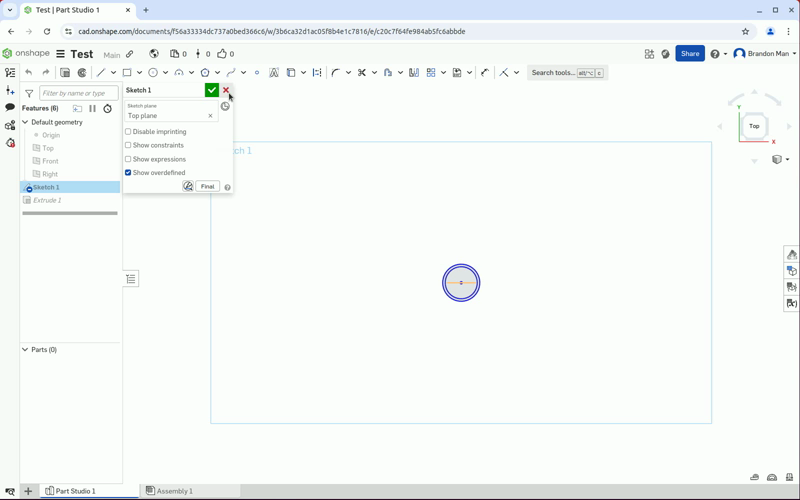
key(shift+s)
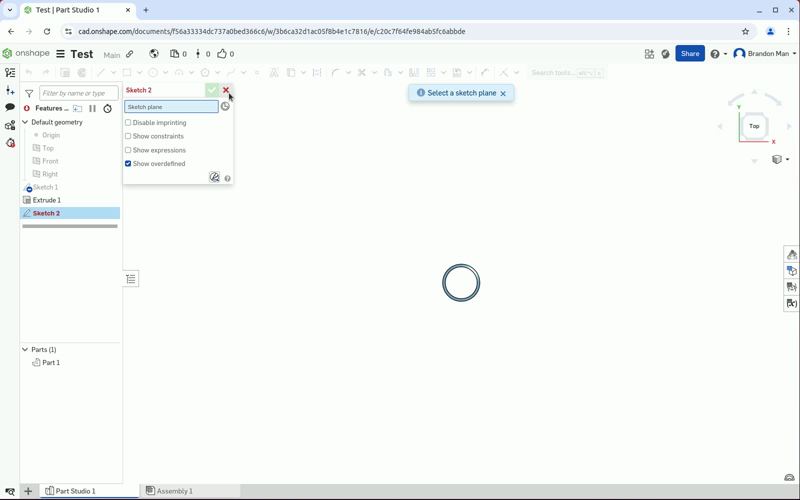
mouse_move(73, 150)
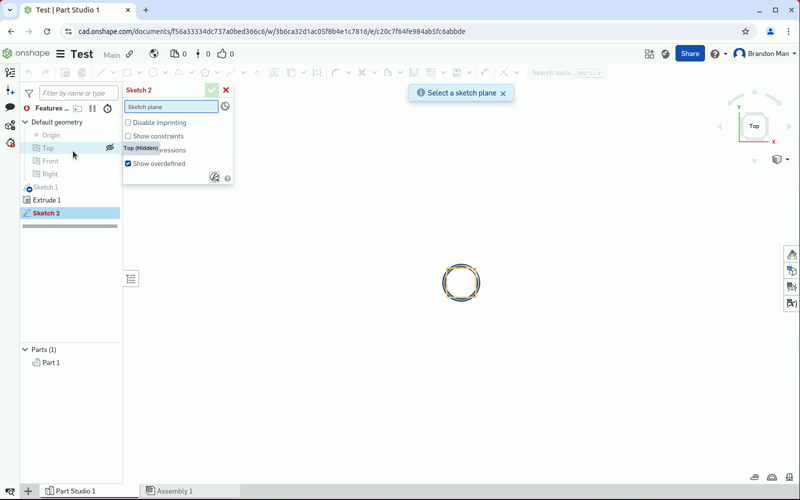
click(73, 150)
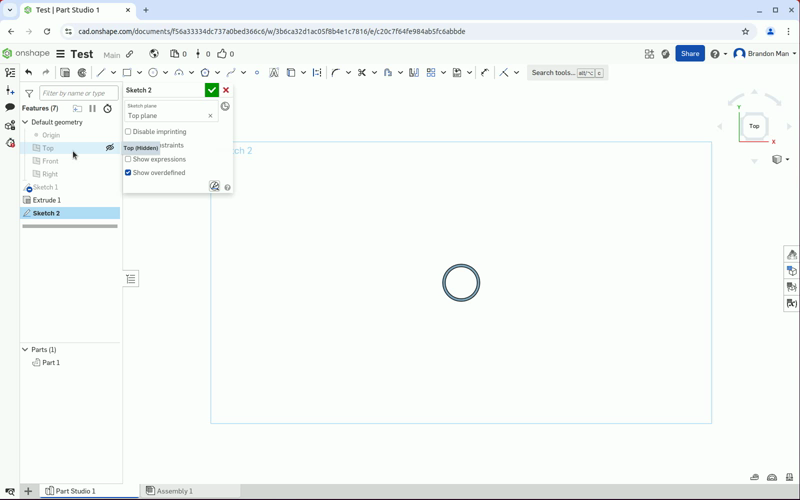
mouse_move(73, 352)
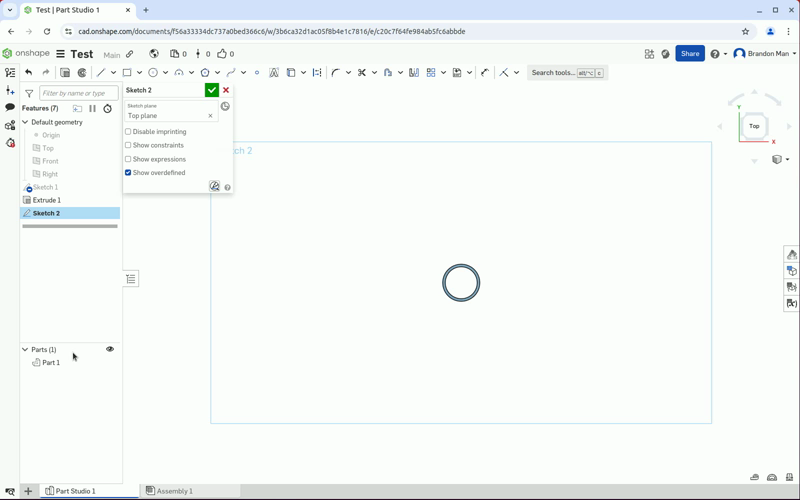
key(y)
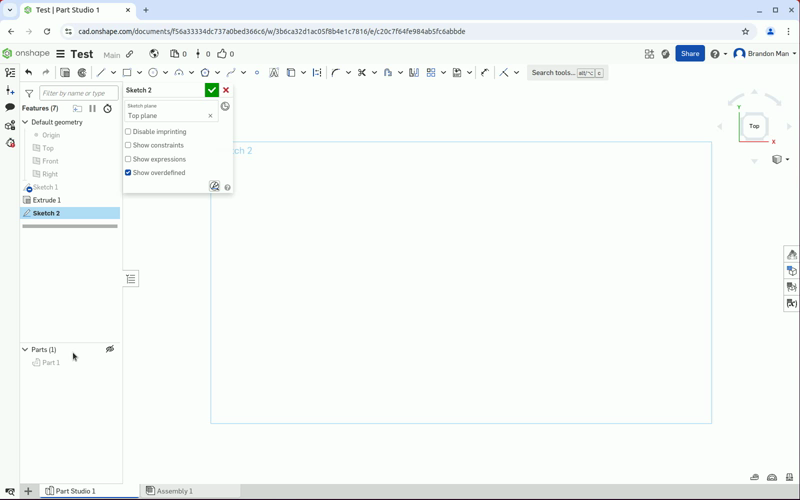
key(c)
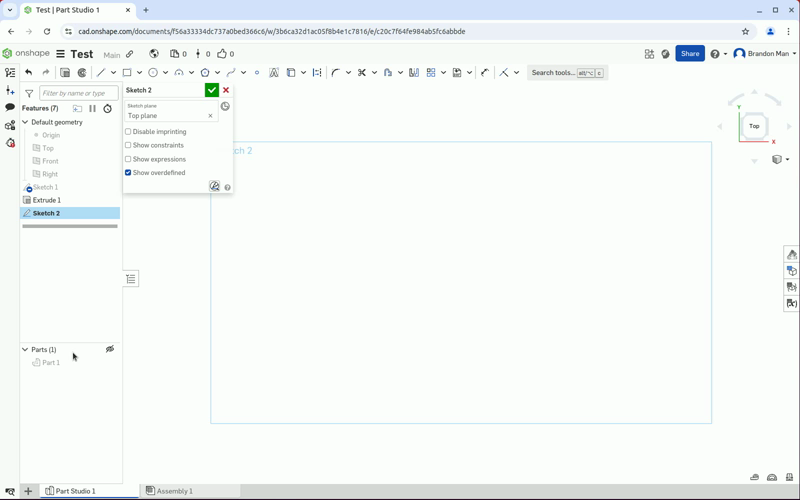
key_down(shift)
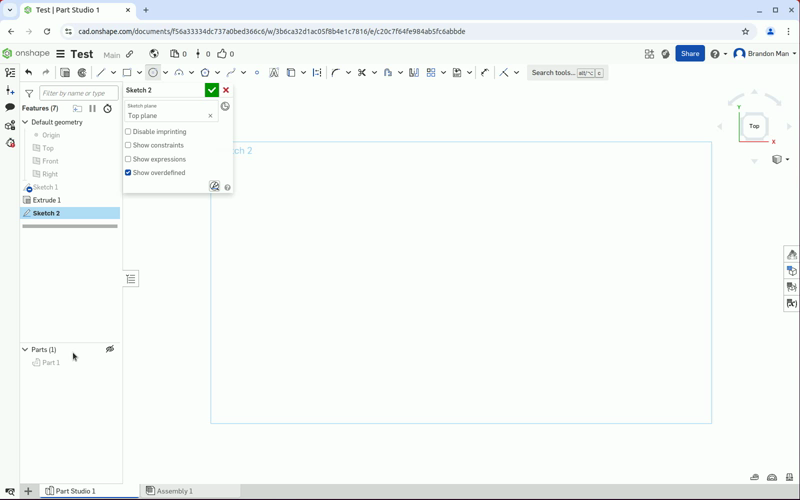
mouse_move(461, 282)
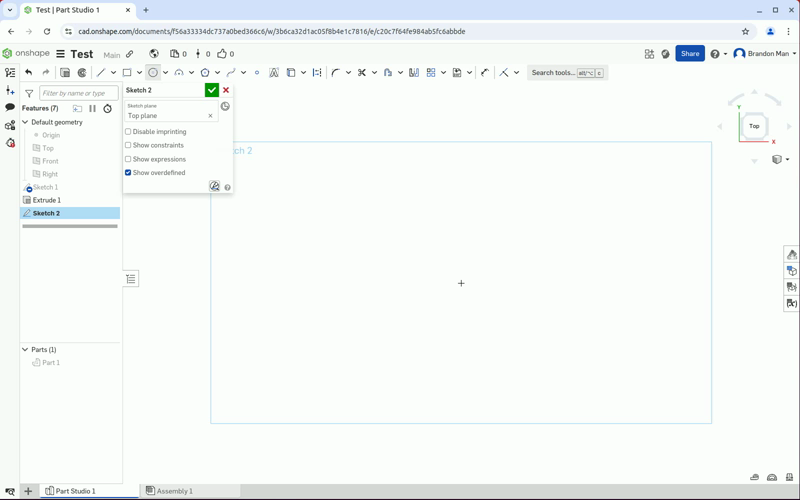
click(461, 282)
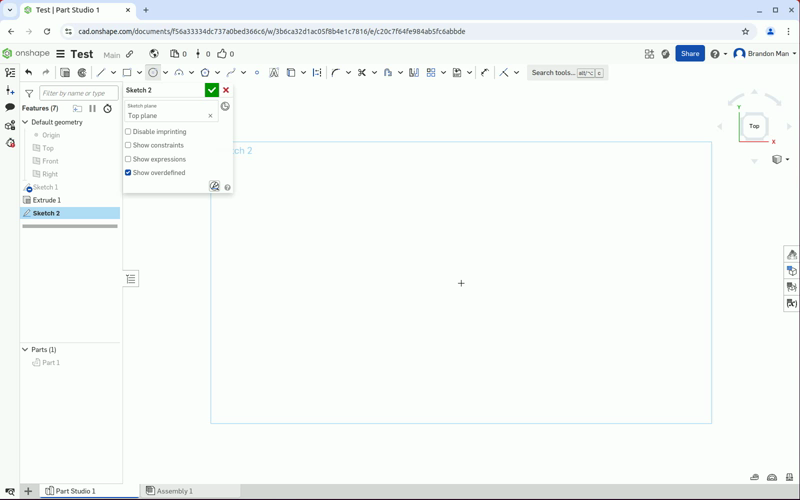
key_up(shift)
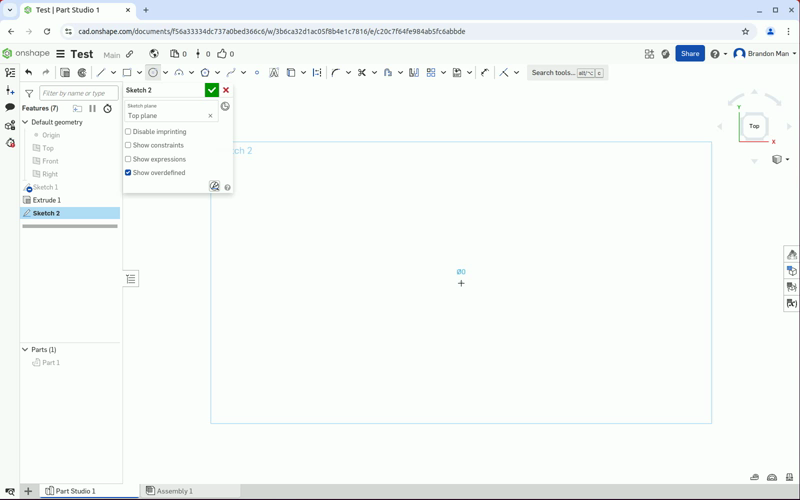
mouse_move(479, 282)
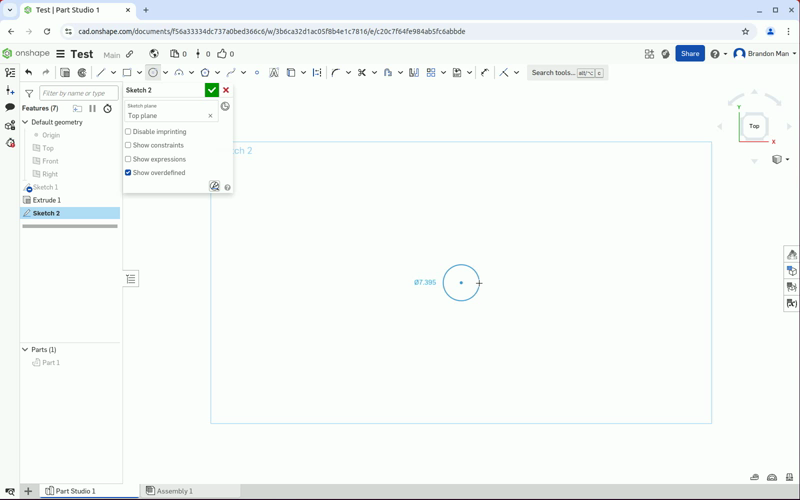
click(479, 282)
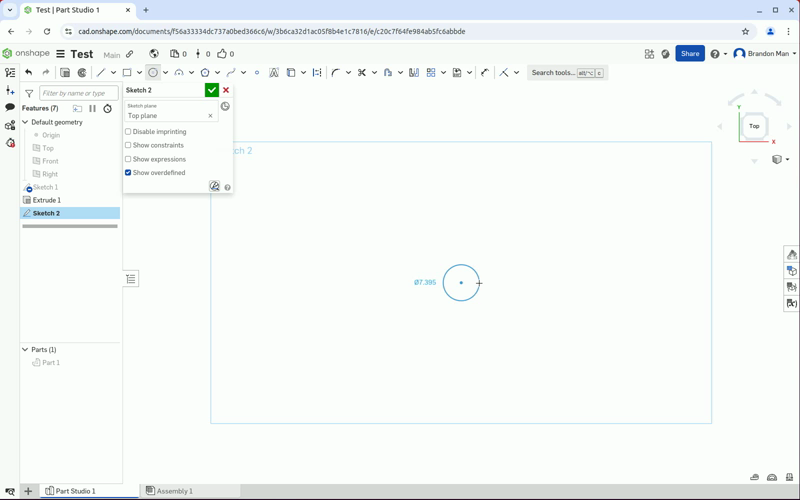
key(esc)
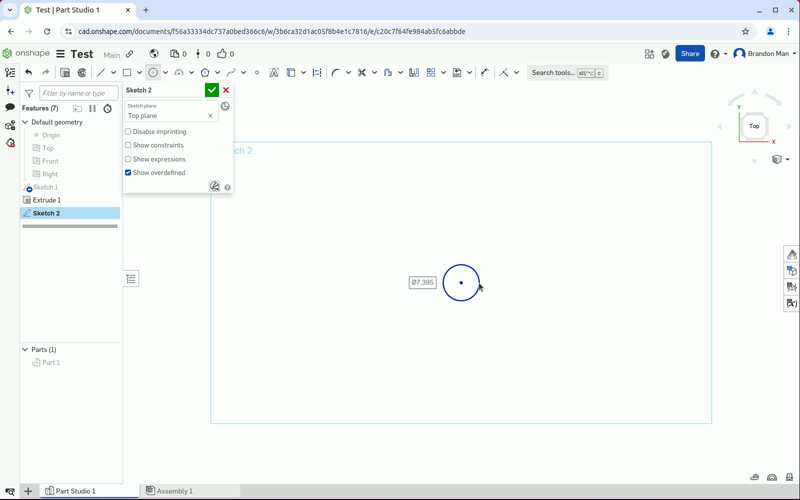
mouse_move(460, 270)
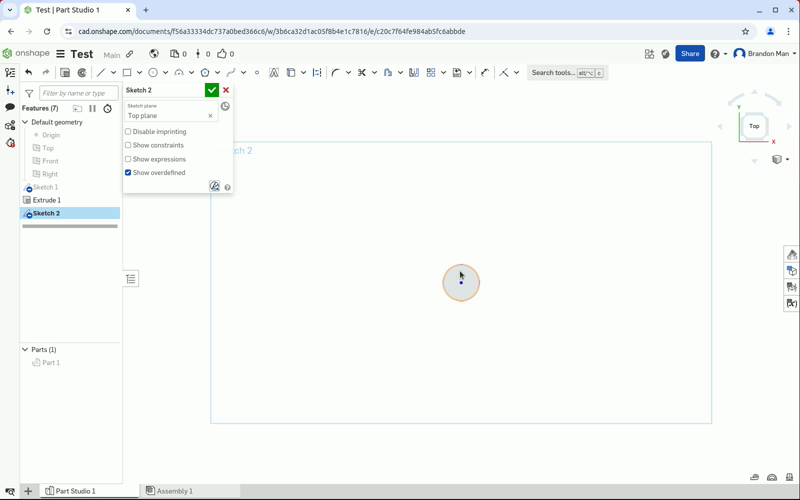
scroll(6)
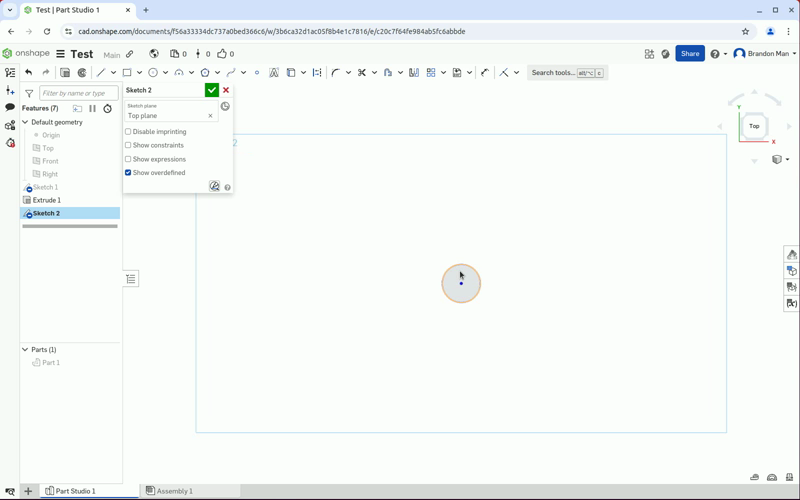
scroll(6)
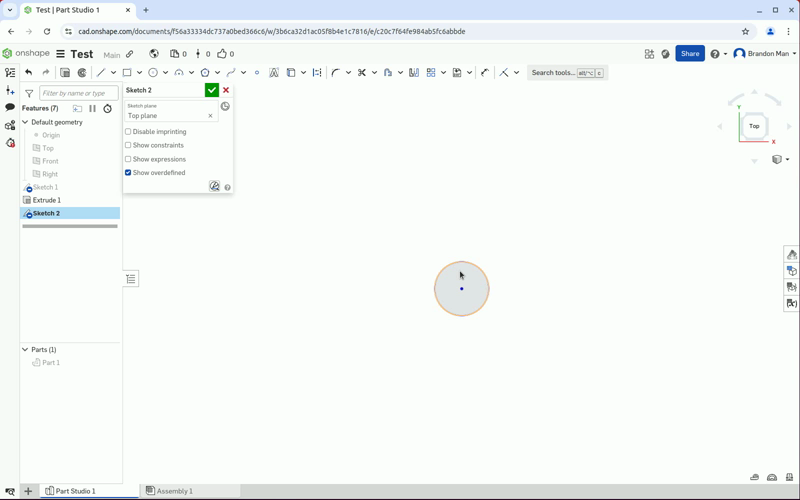
scroll(6)
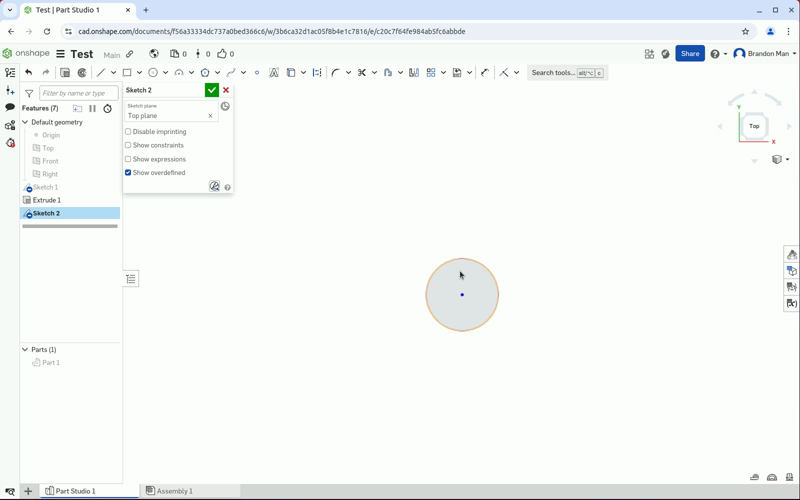
scroll(6)
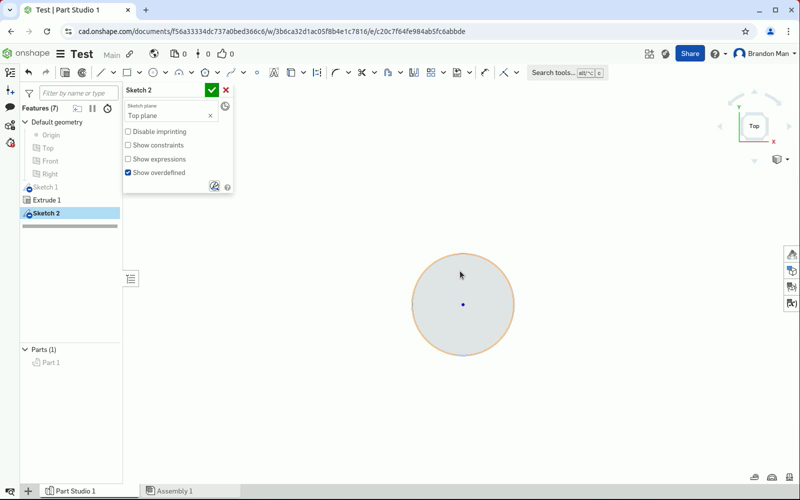
scroll(6)
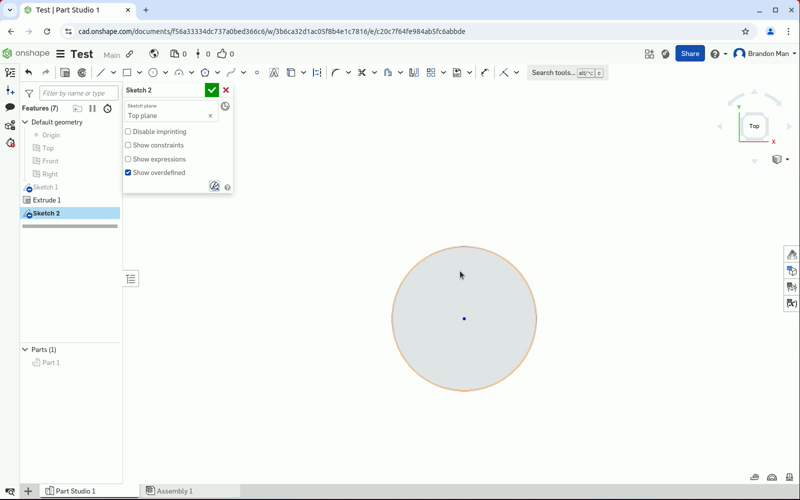
scroll(6)
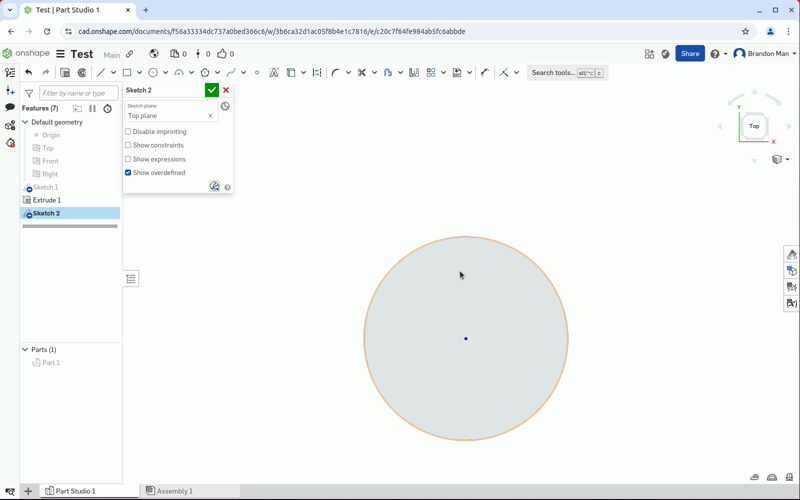
scroll(6)
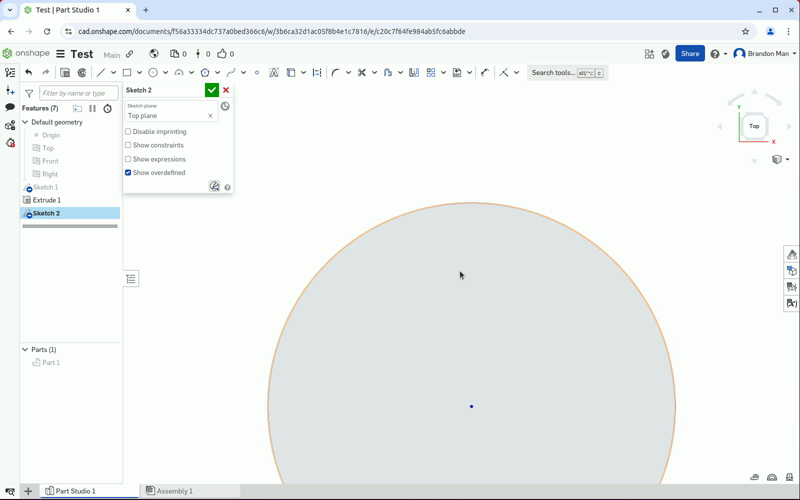
click(460, 270)
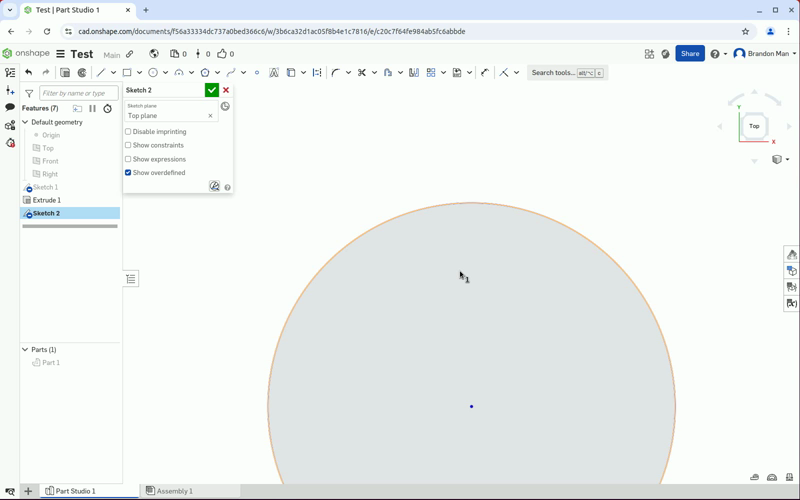
scroll(-6)
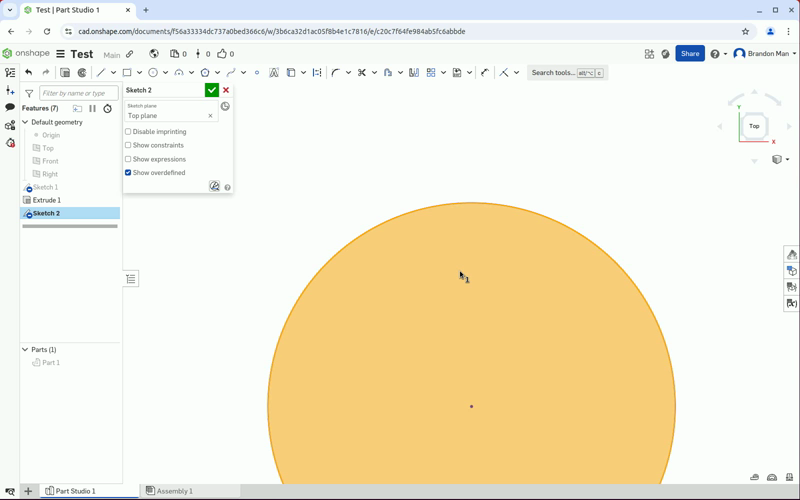
scroll(-6)
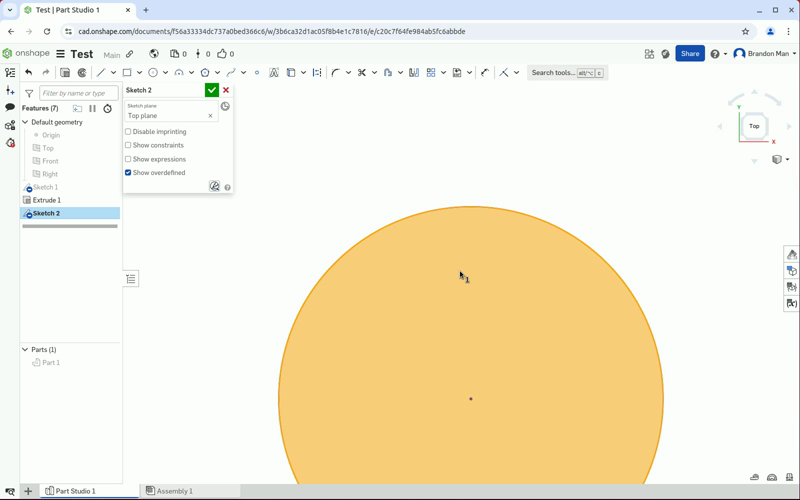
scroll(-6)
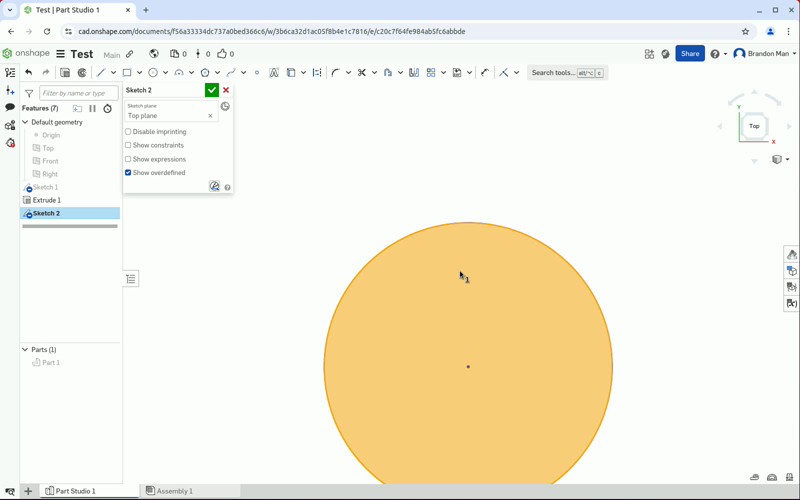
scroll(-6)
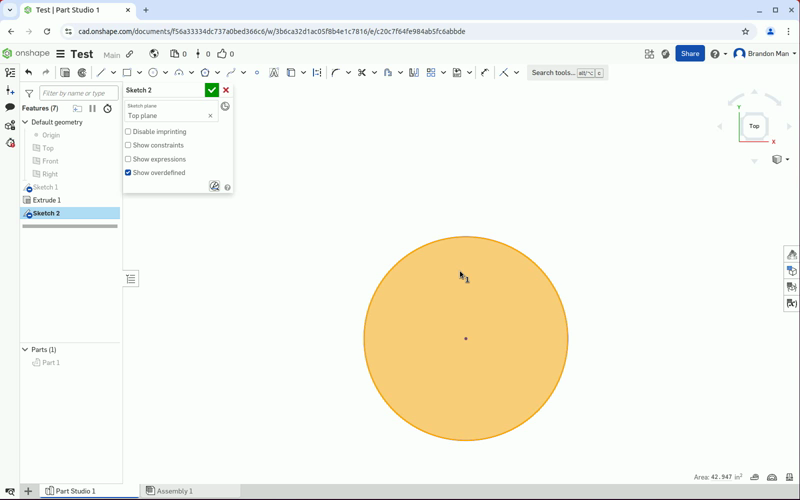
scroll(-6)
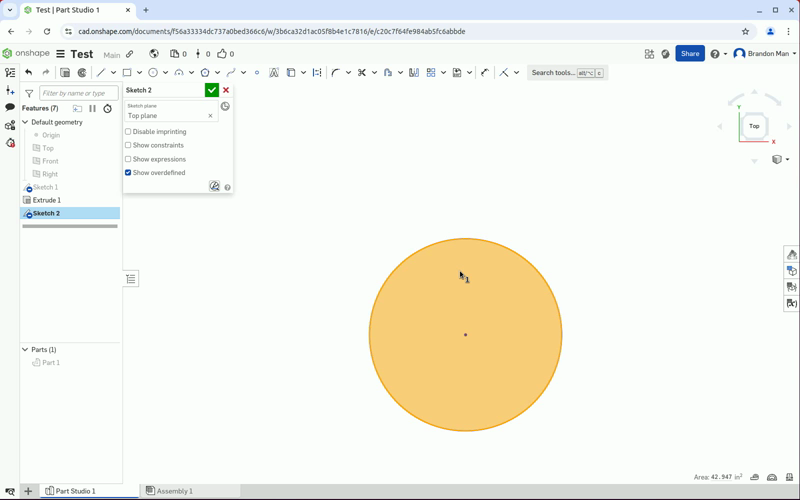
scroll(-6)
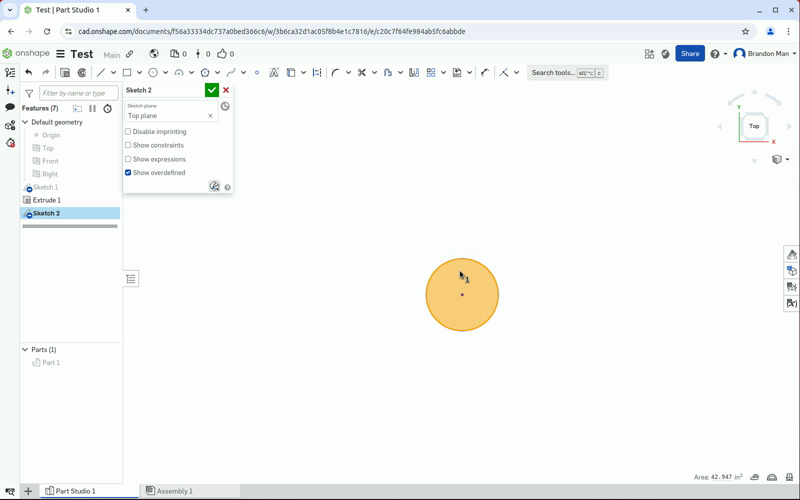
scroll(-6)
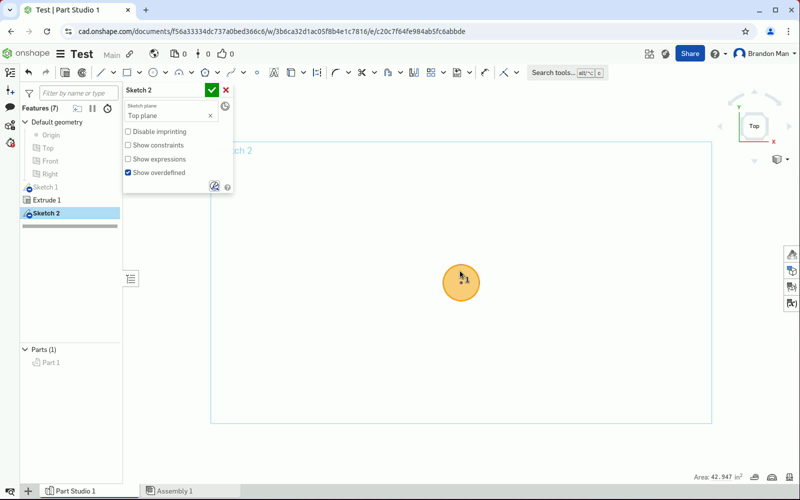
mouse_move(73, 352)
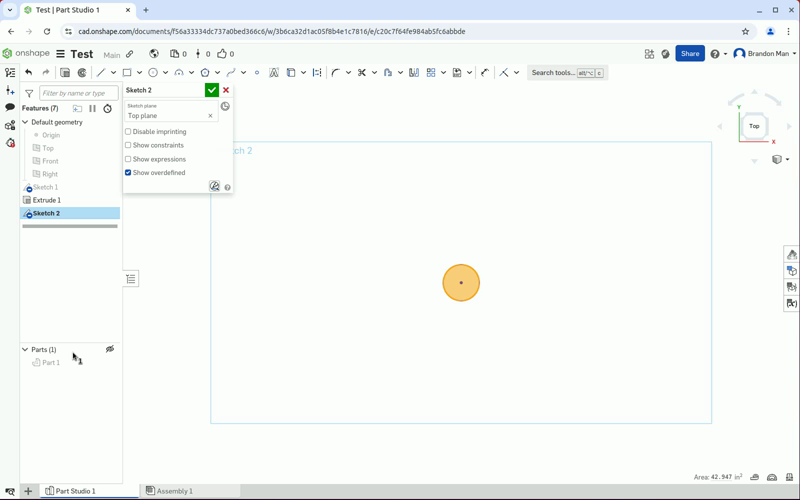
key(shift+y)
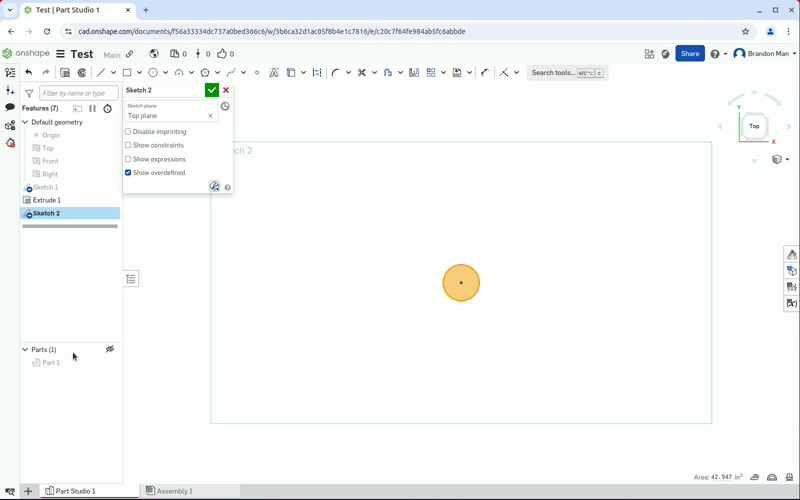
key(shift+e)
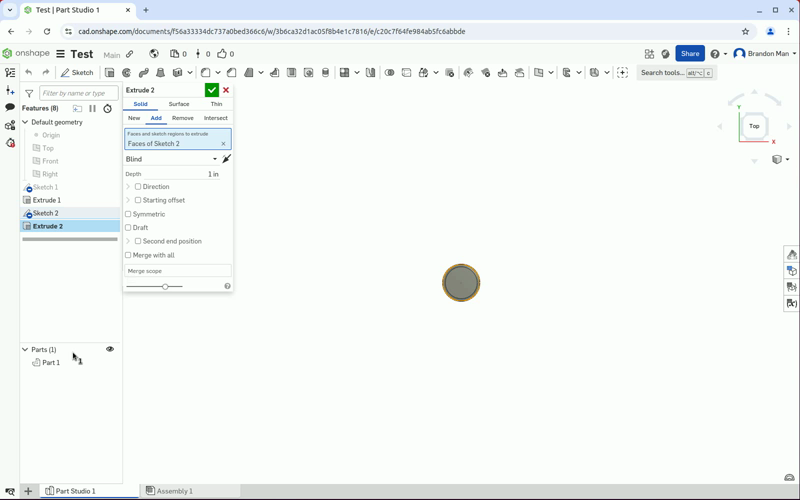
mouse_move(143, 106)
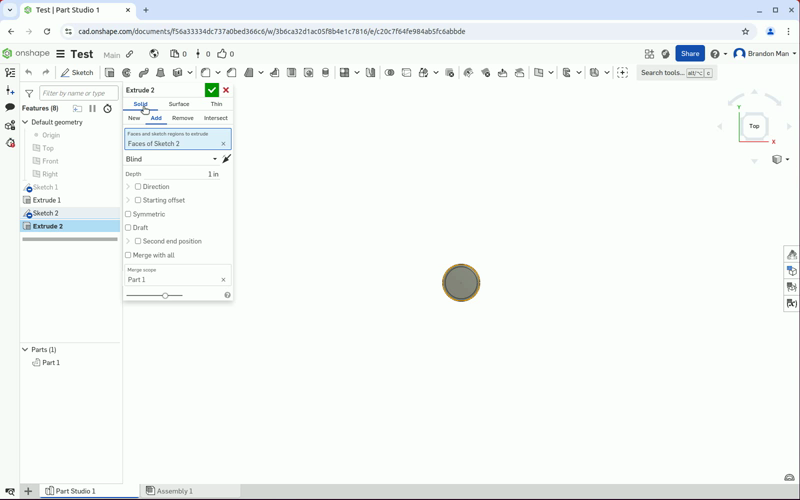
click(143, 106)
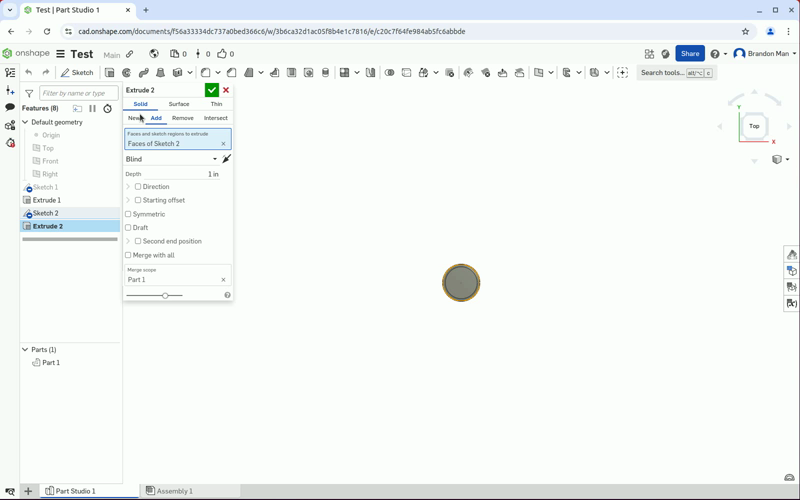
mouse_move(137, 120)
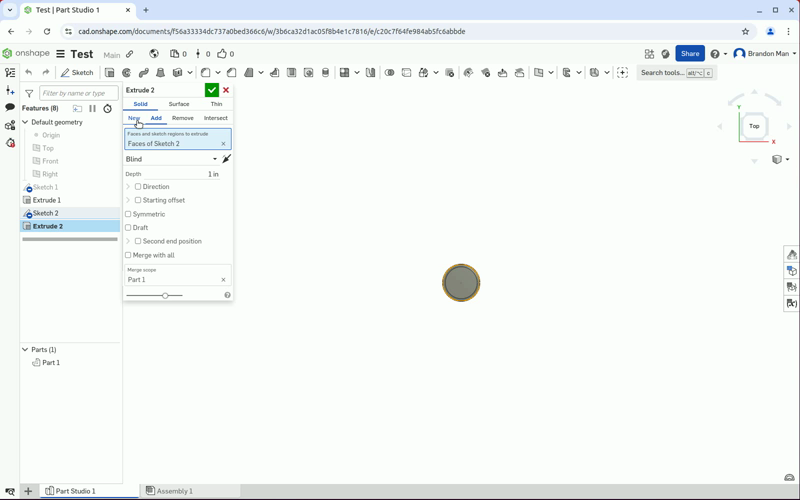
click(137, 120)
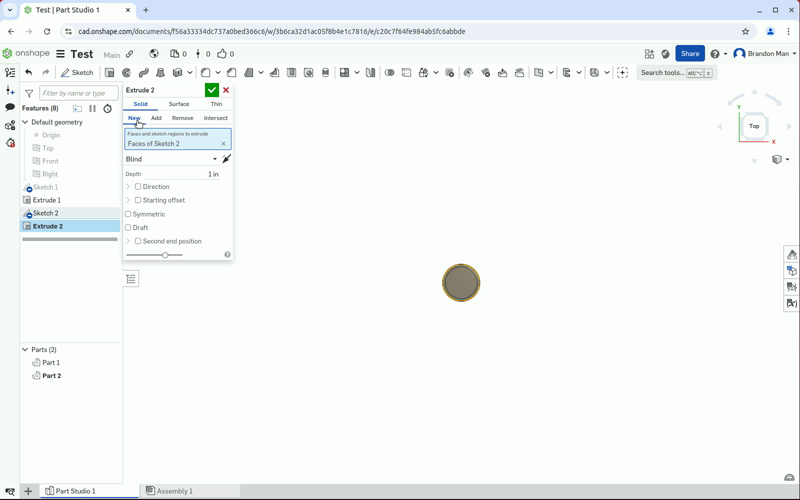
key(tab, 4)
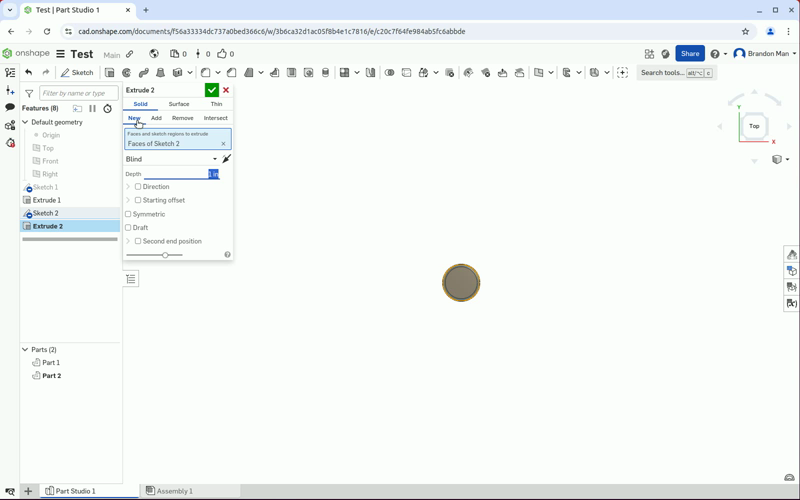
text(-1.204)
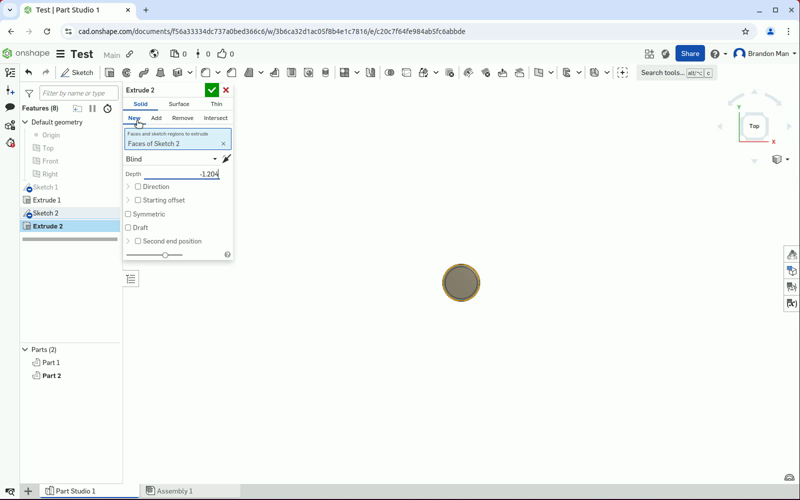
key(enter)
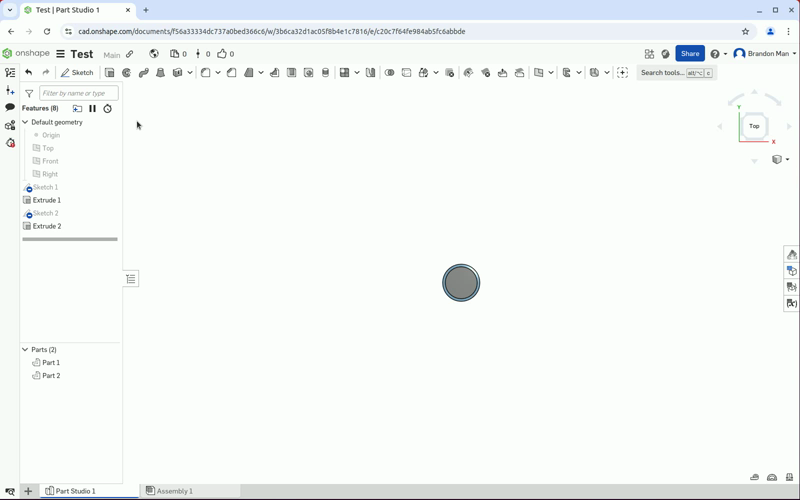
key(shift+h)
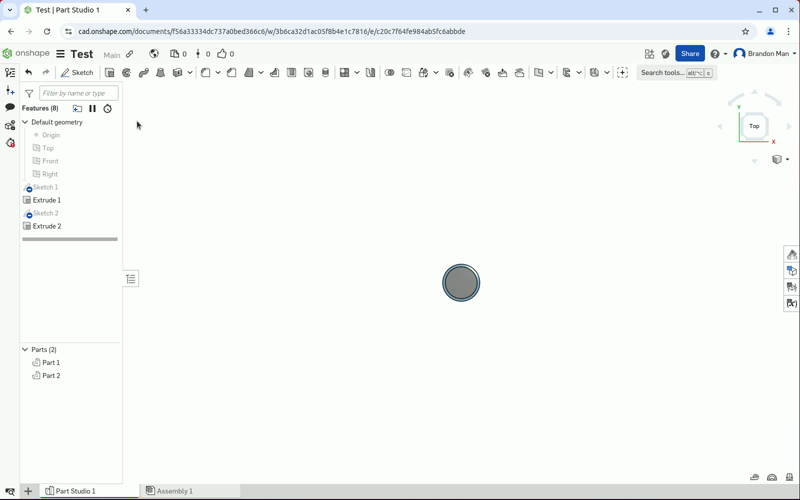
key(shift+h)
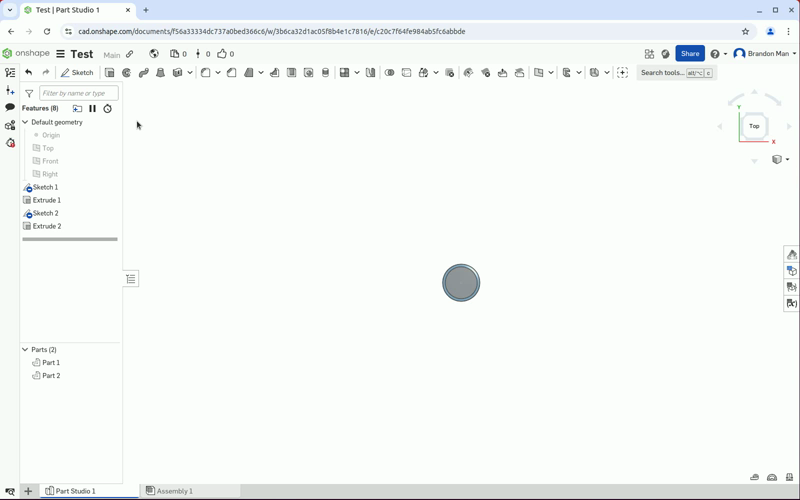
key(shift+7)
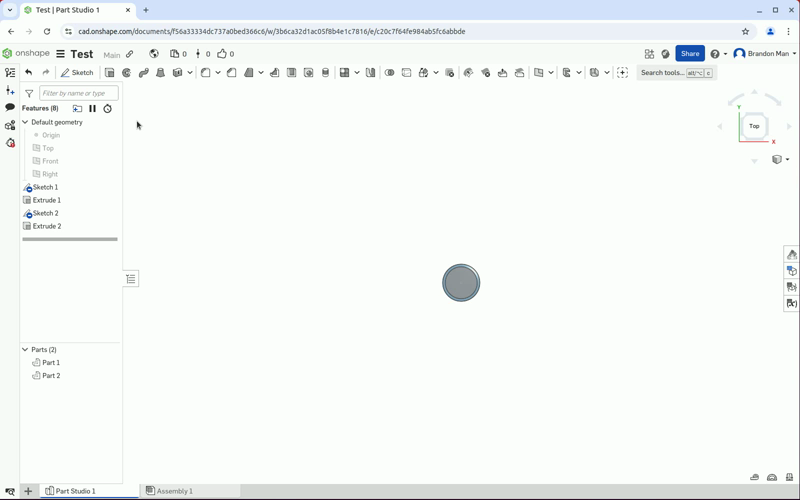
key(up, 3)
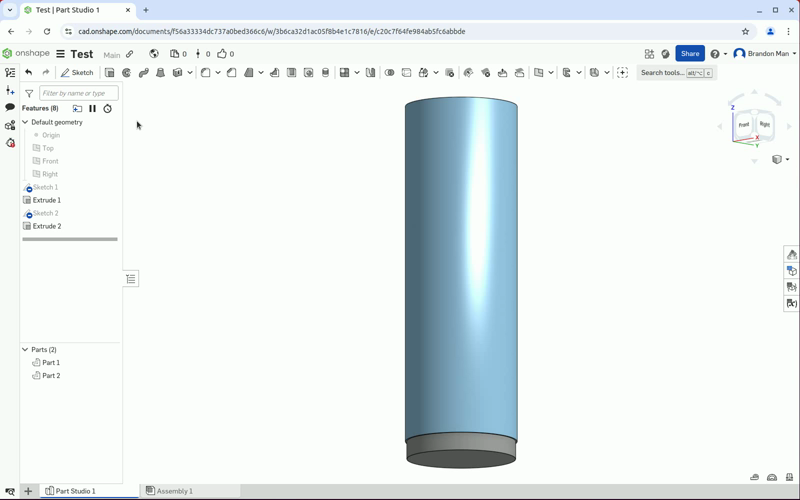
key(left, 3)
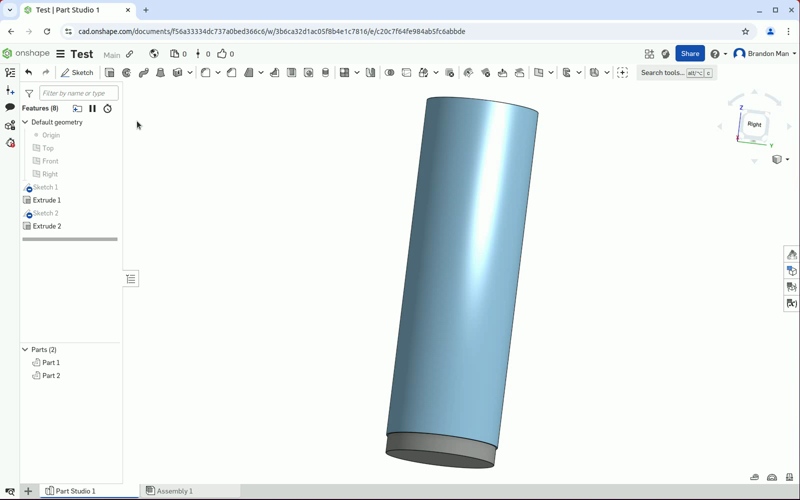
key(right, 3)
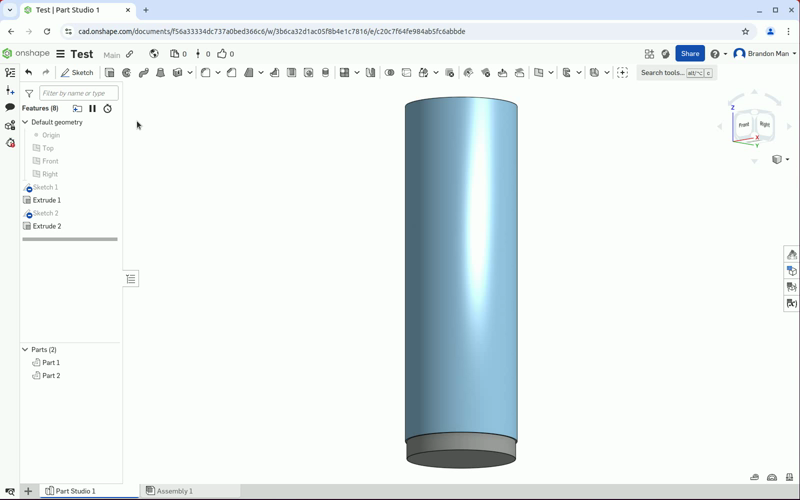
key(down, 3)
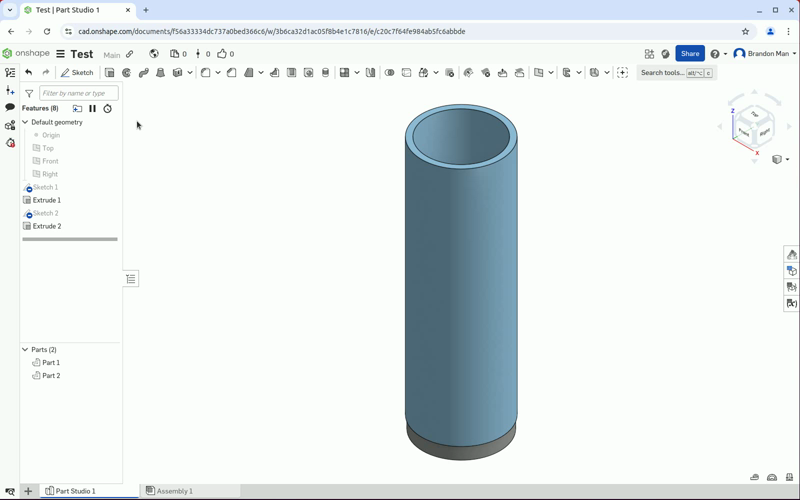
mouse_move(73, 189)
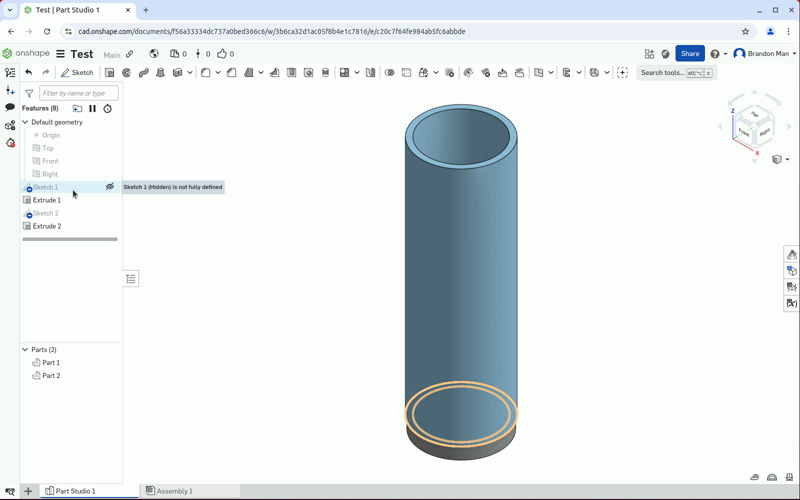
click(73, 189)